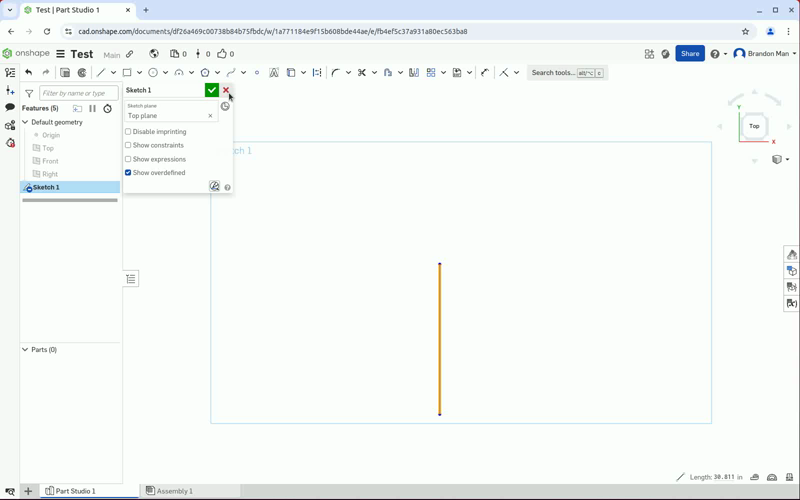
key(shift+h)
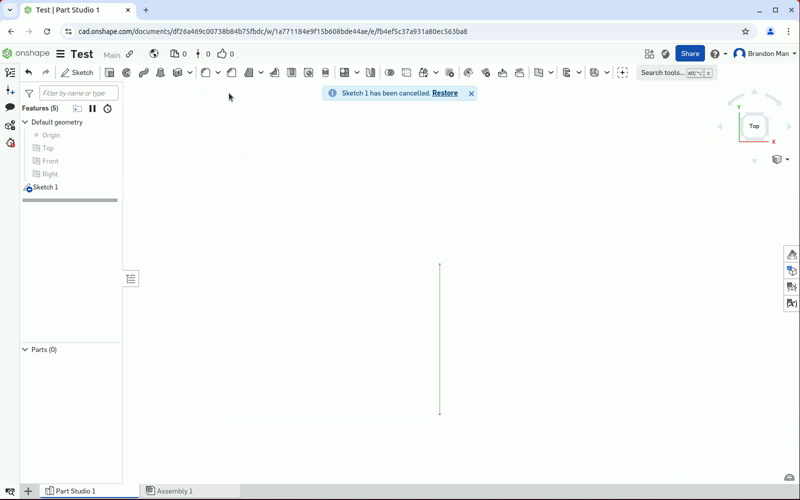
key(shift+s)
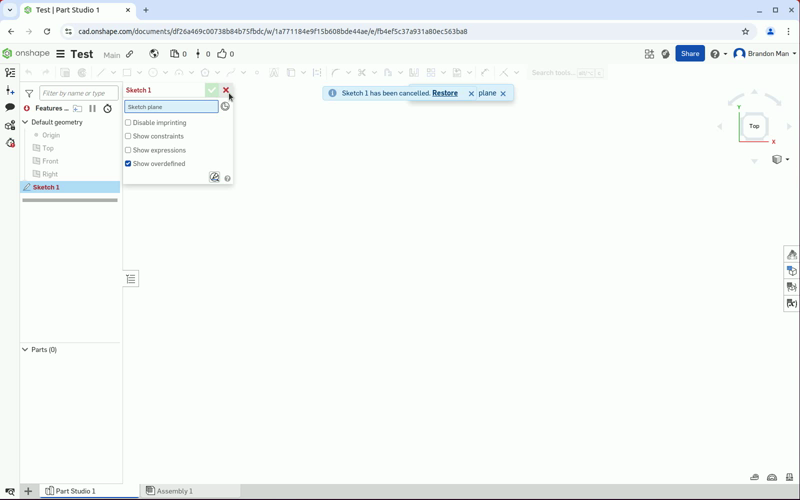
mouse_move(73, 150)
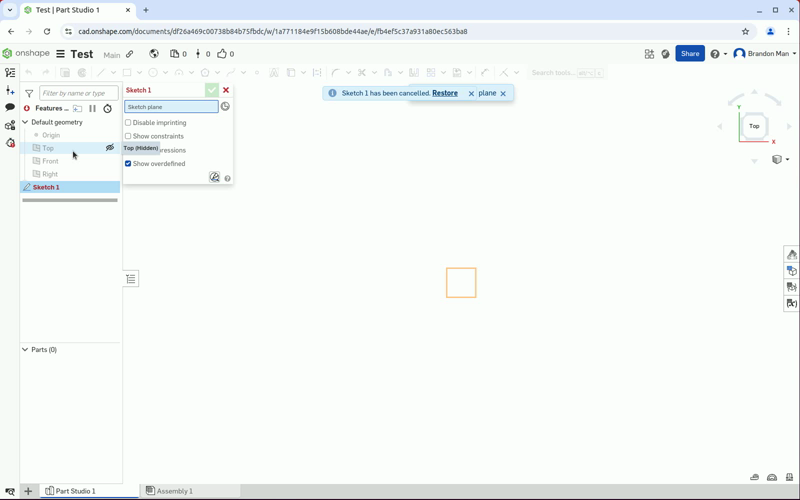
click(73, 150)
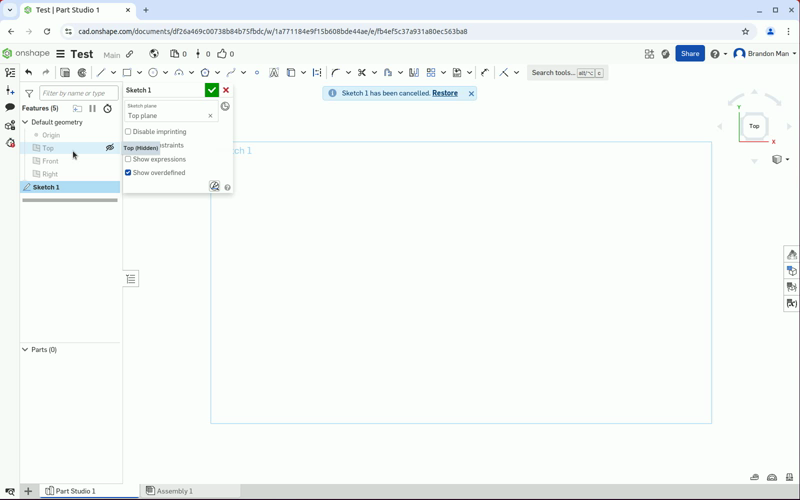
mouse_move(73, 352)
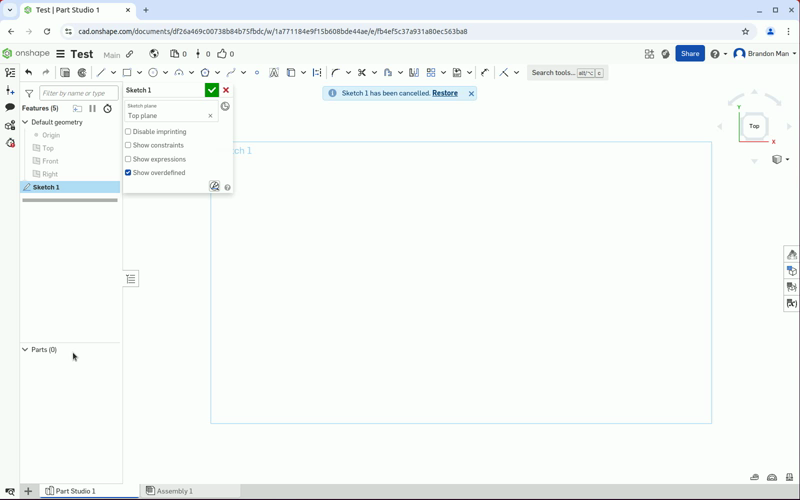
key(y)
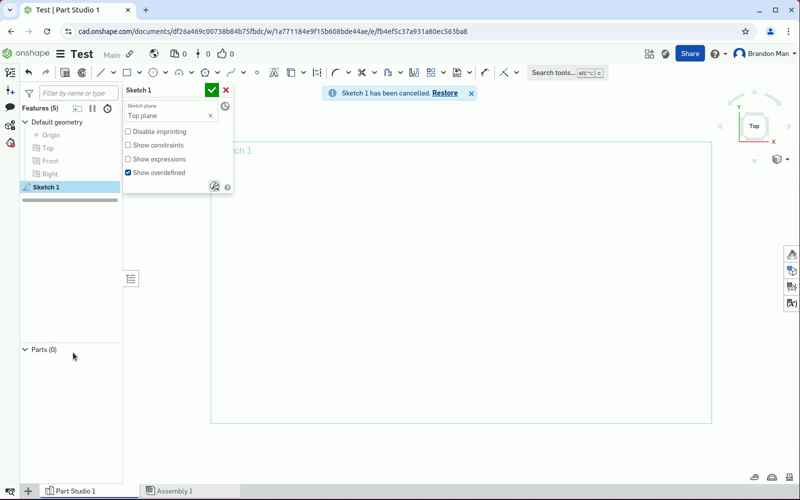
key(l)
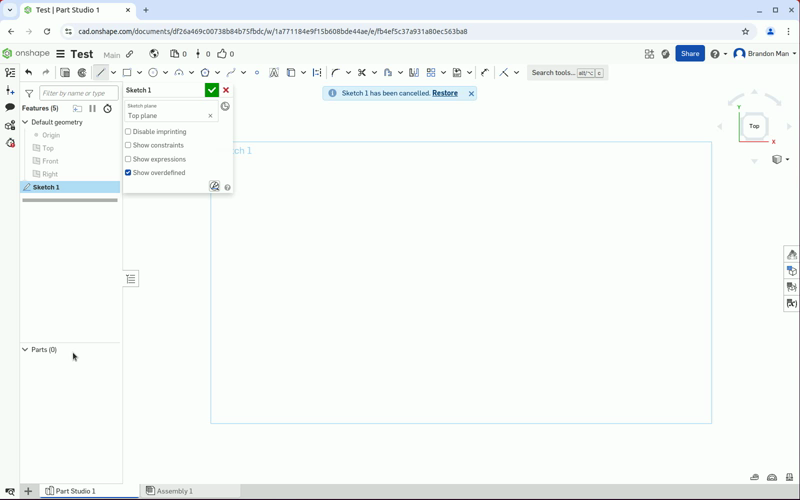
key_down(shift)
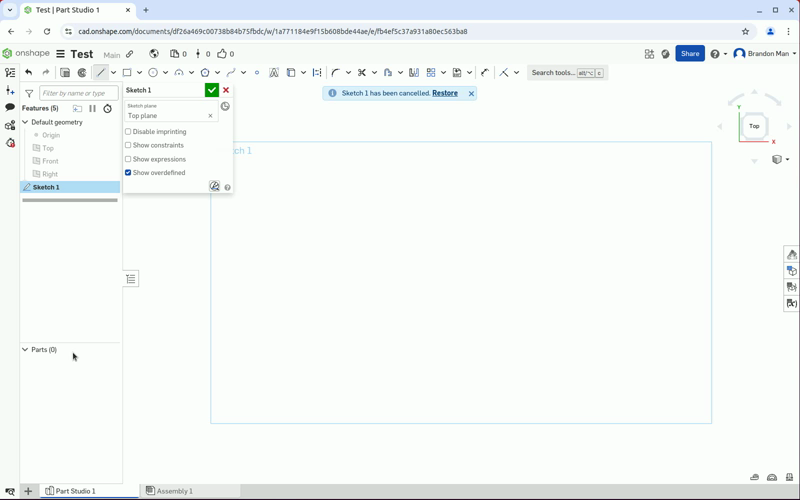
mouse_move(348, 374)
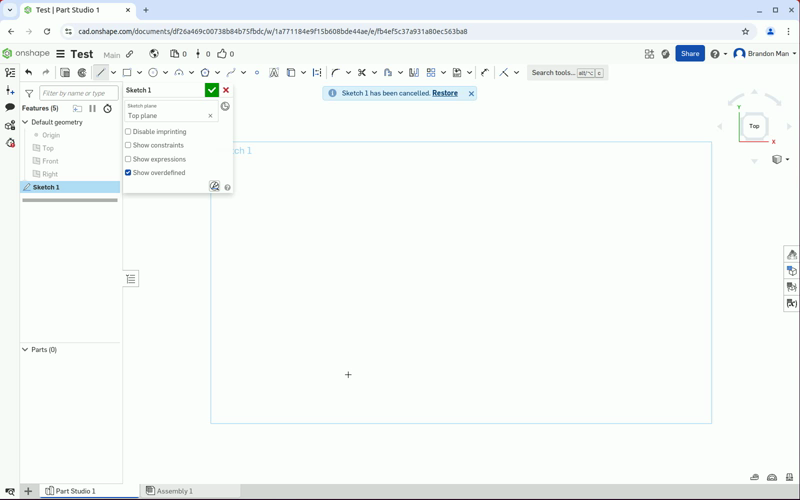
click(348, 374)
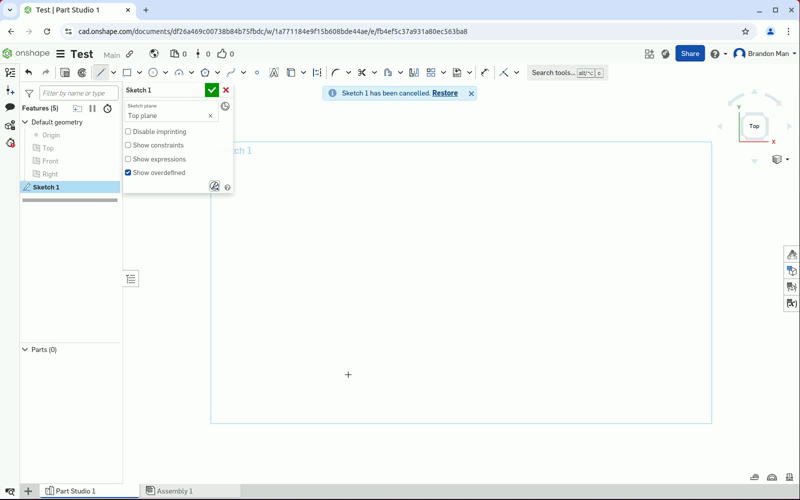
key_up(shift)
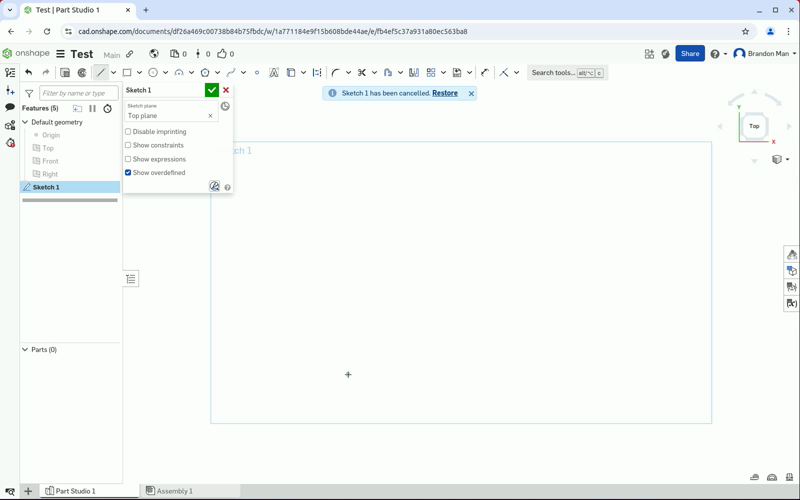
key_down(shift)
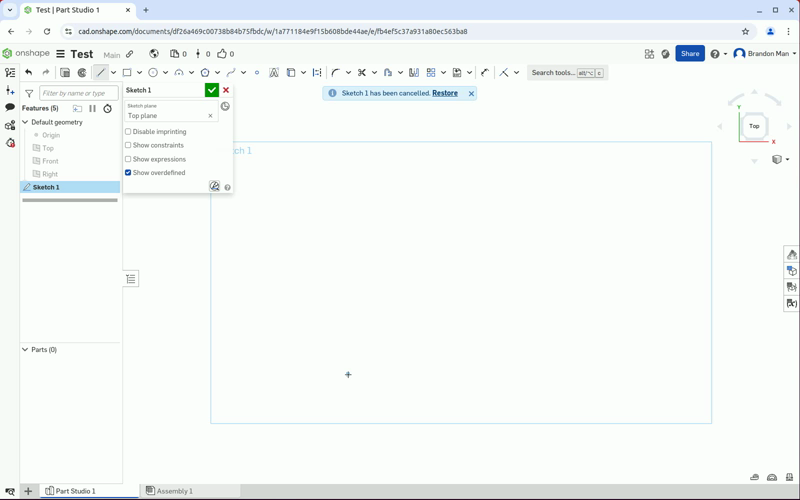
mouse_move(572, 374)
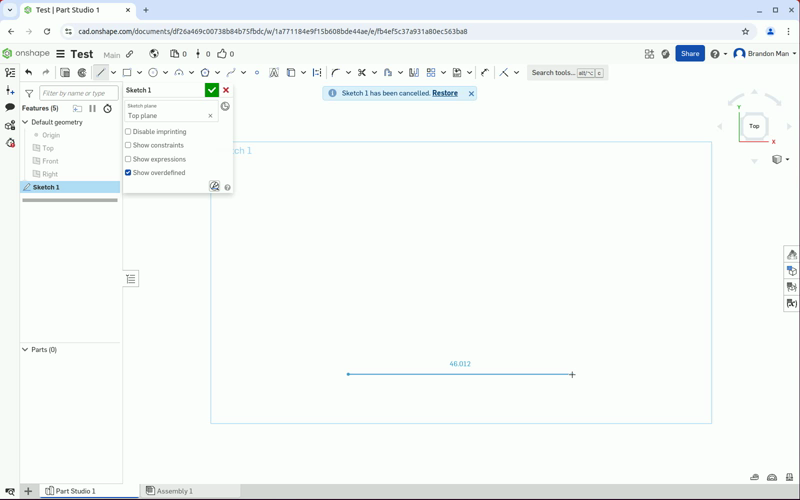
click(572, 374)
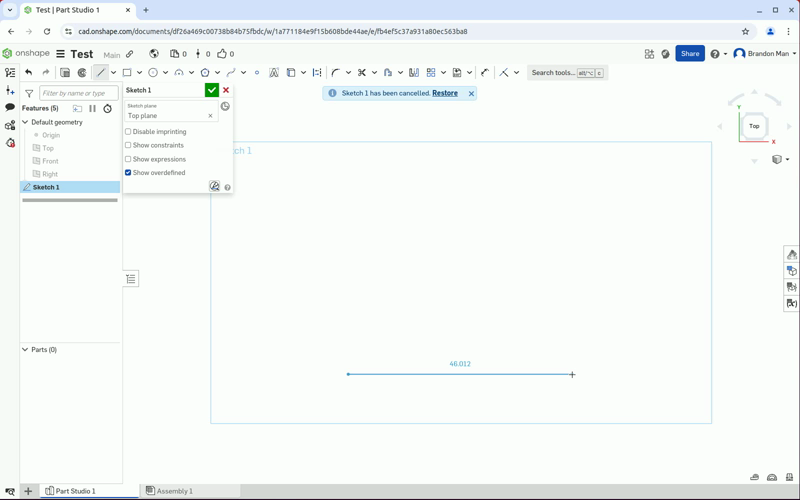
key_up(shift)
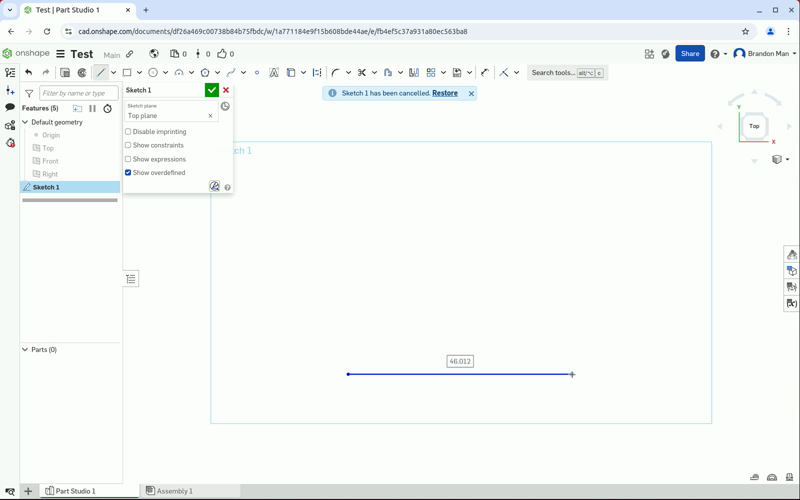
key_down(shift)
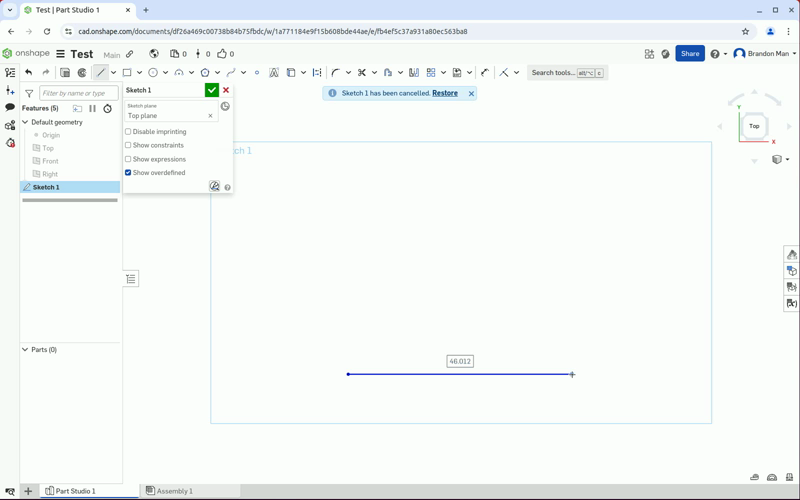
mouse_move(572, 192)
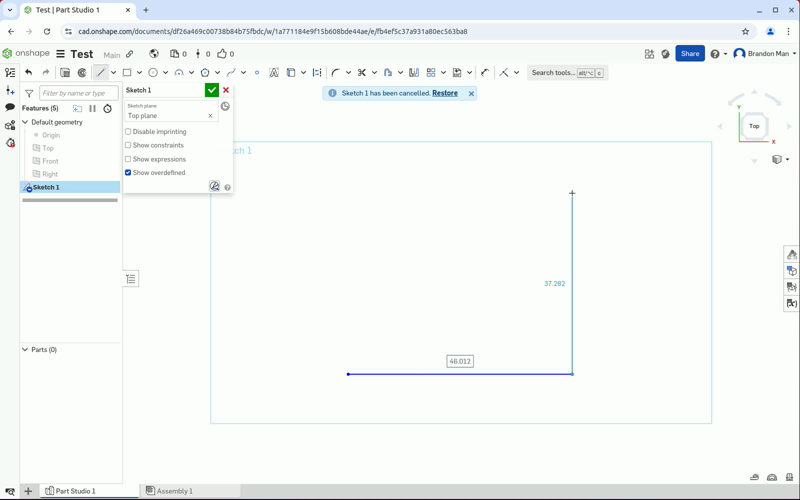
click(572, 192)
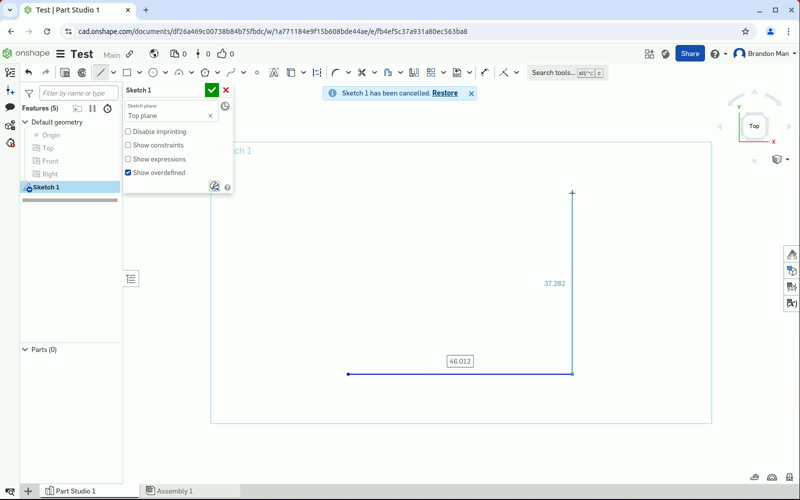
key_up(shift)
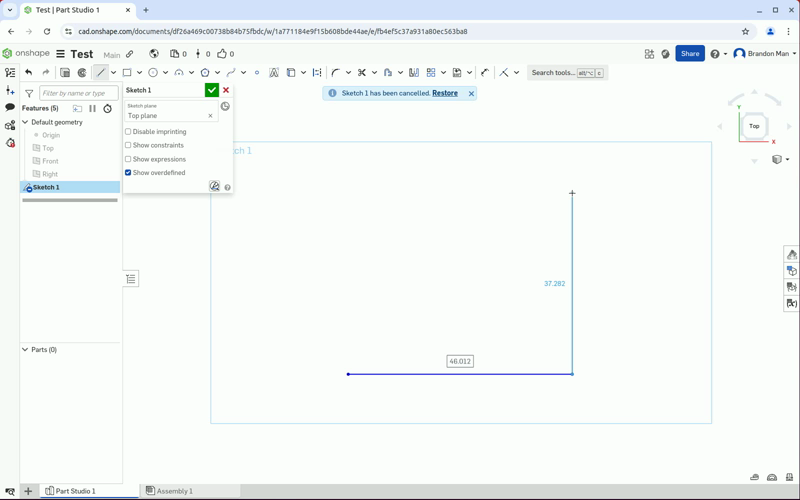
key_down(shift)
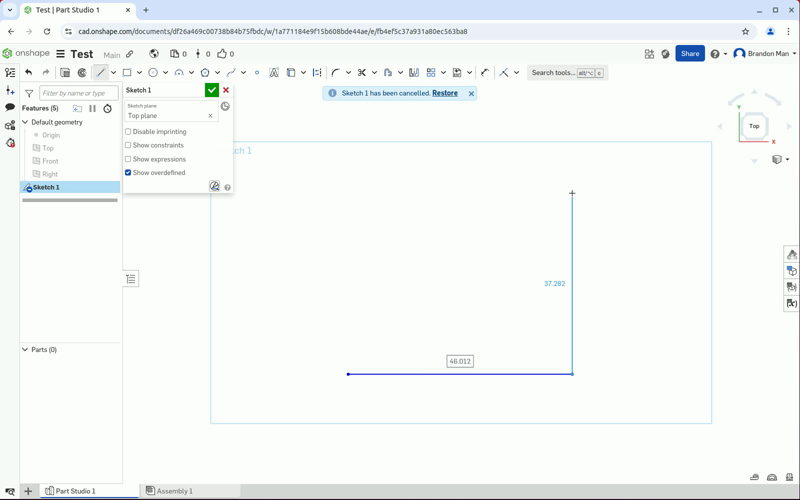
mouse_move(348, 192)
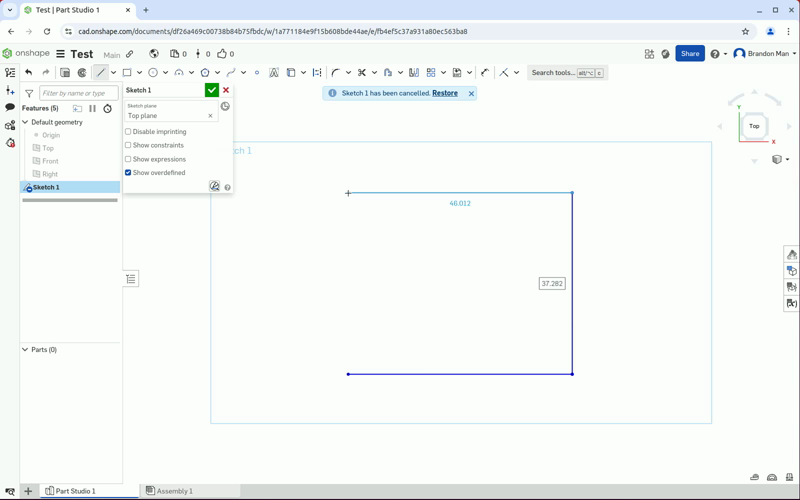
click(348, 192)
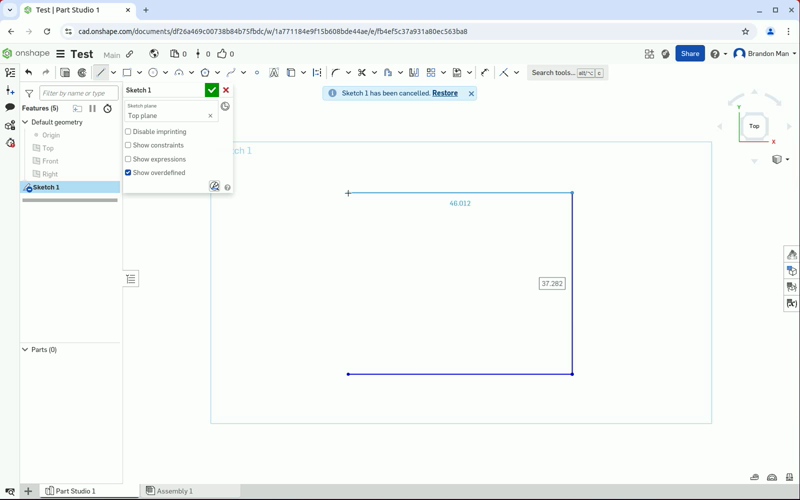
key_up(shift)
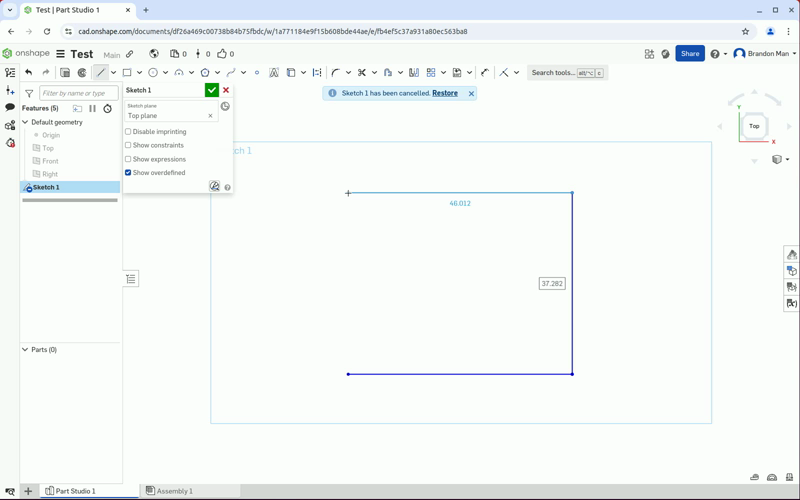
key_down(shift)
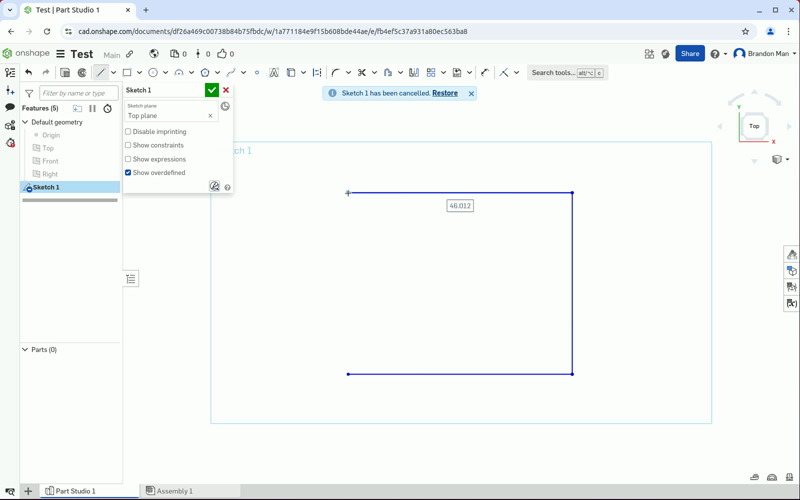
mouse_move(348, 374)
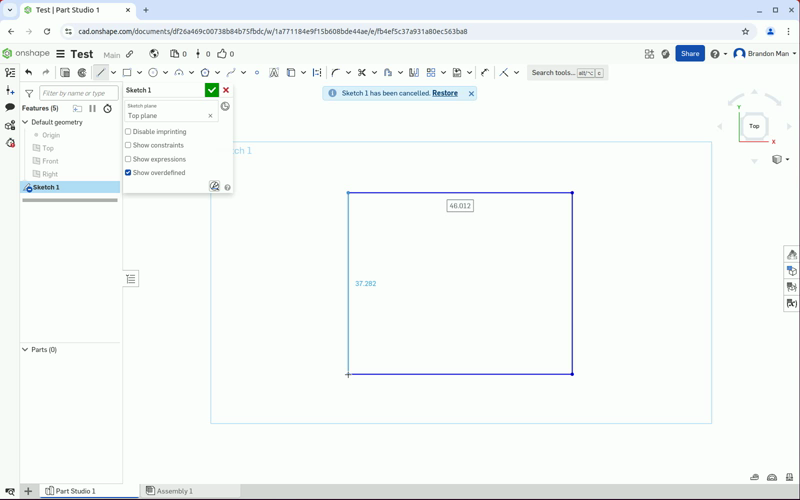
key_up(shift)
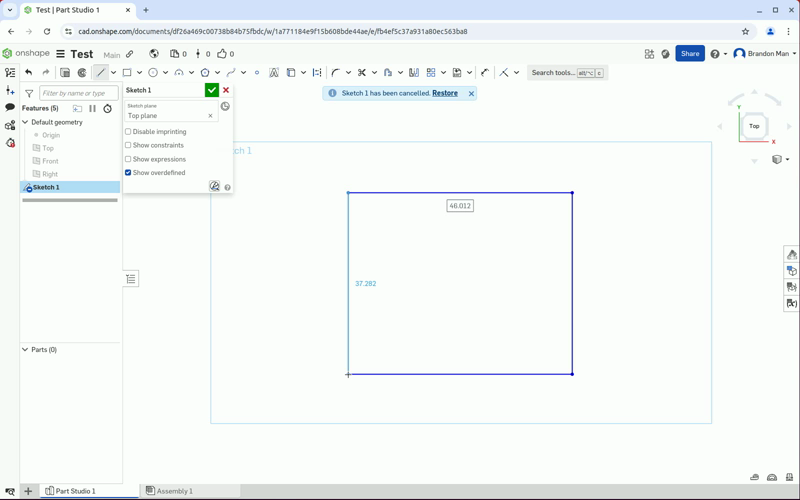
click(348, 374)
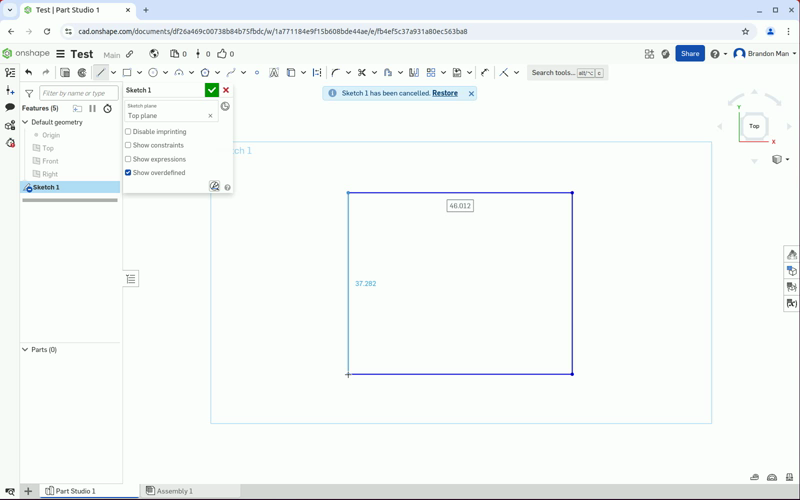
key(esc)
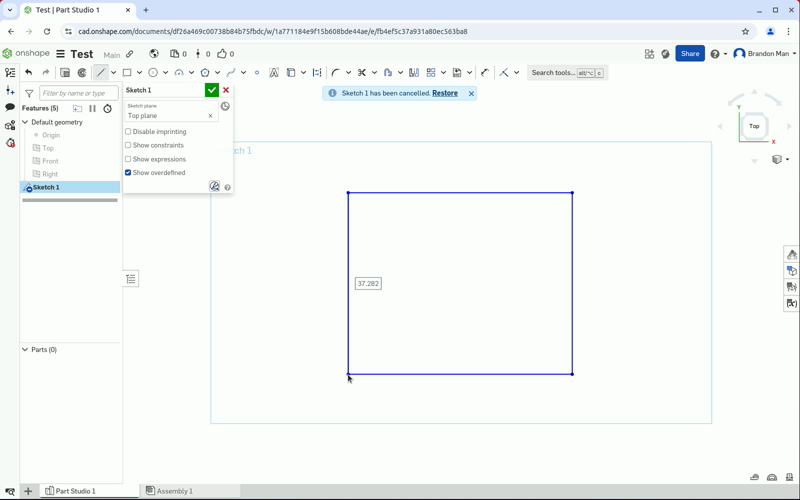
key(l)
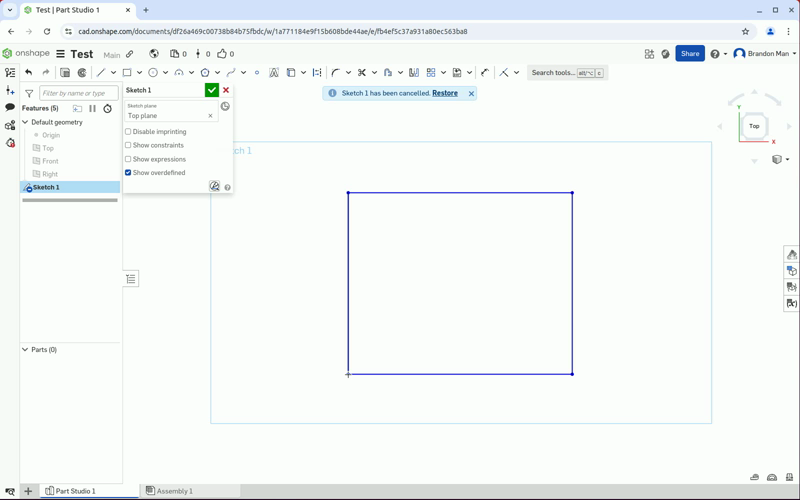
key_down(shift)
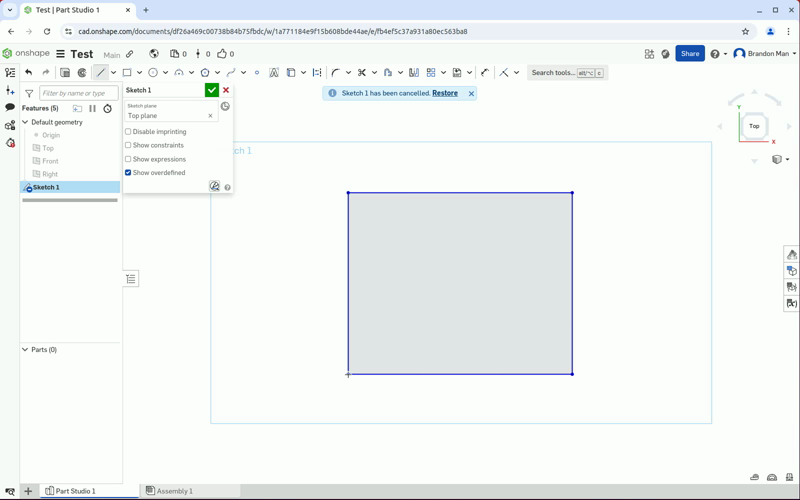
mouse_move(353, 369)
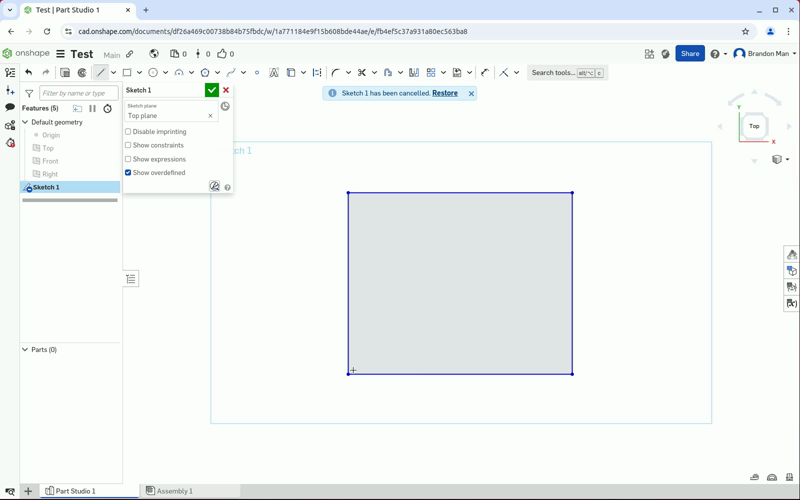
click(353, 369)
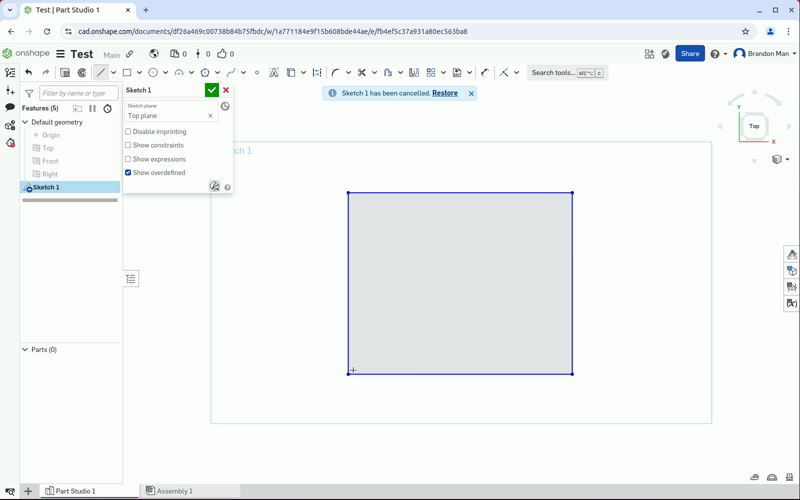
key_up(shift)
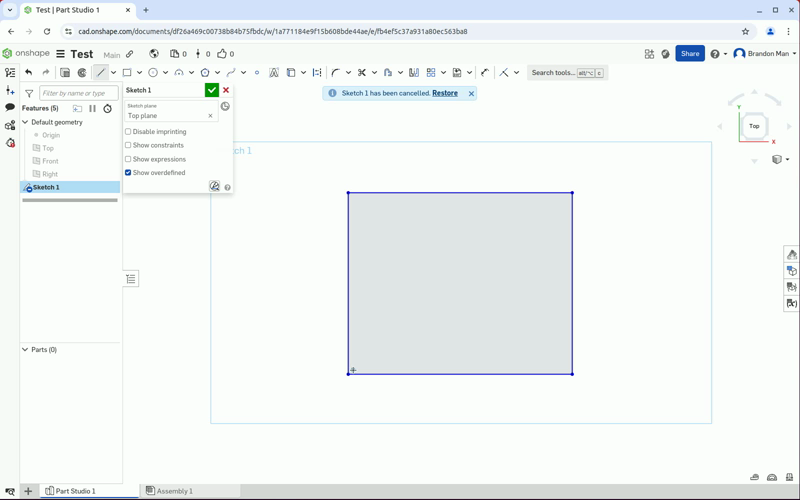
key_down(shift)
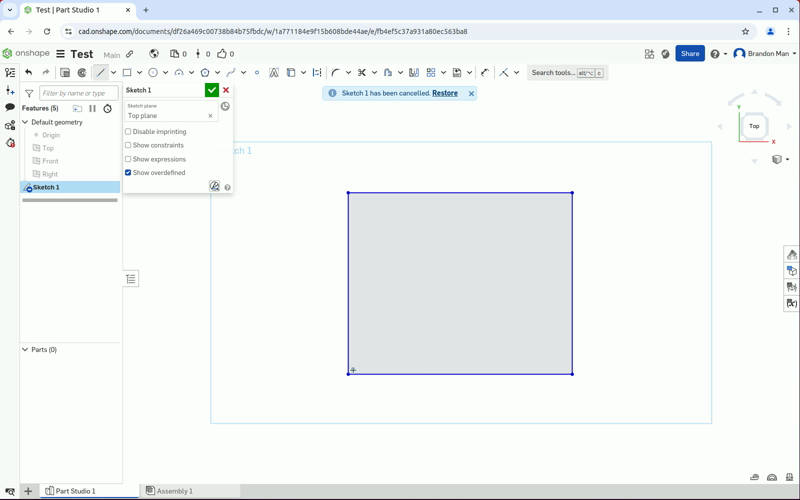
mouse_move(567, 369)
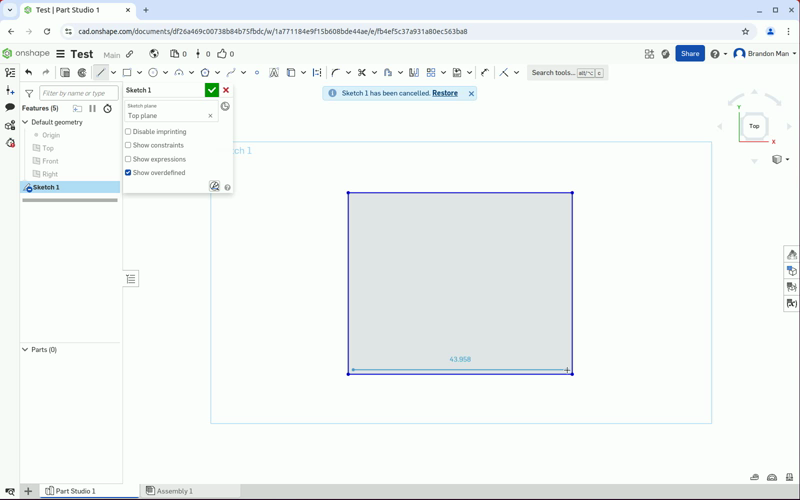
click(567, 369)
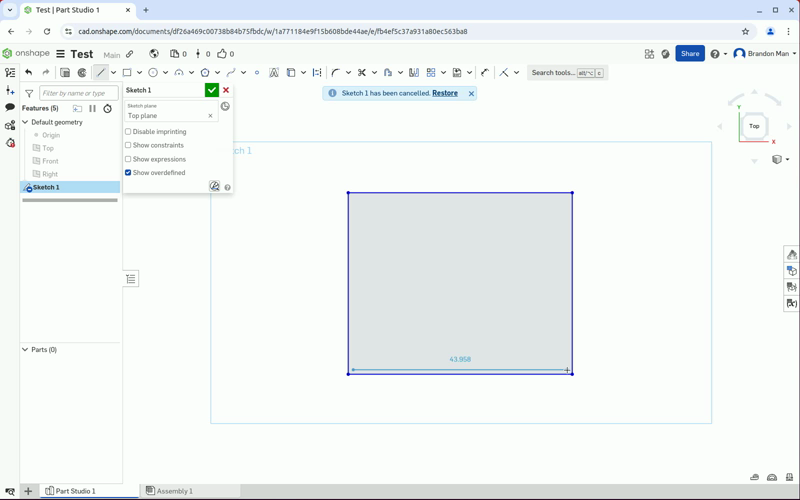
key_up(shift)
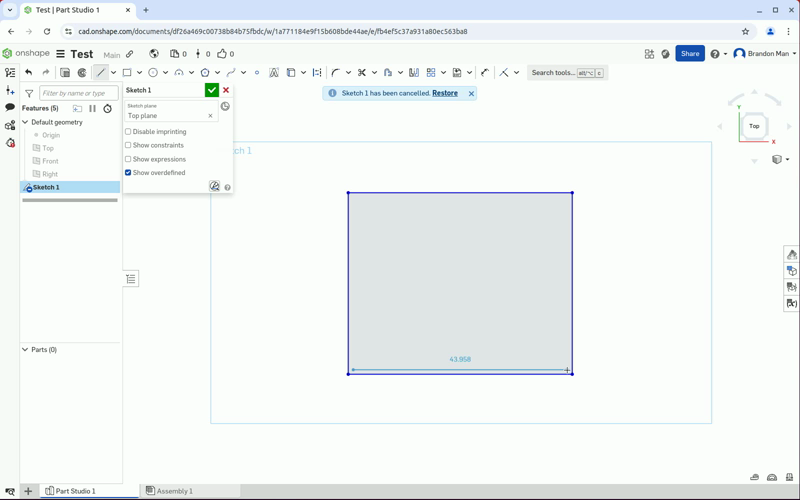
key_down(shift)
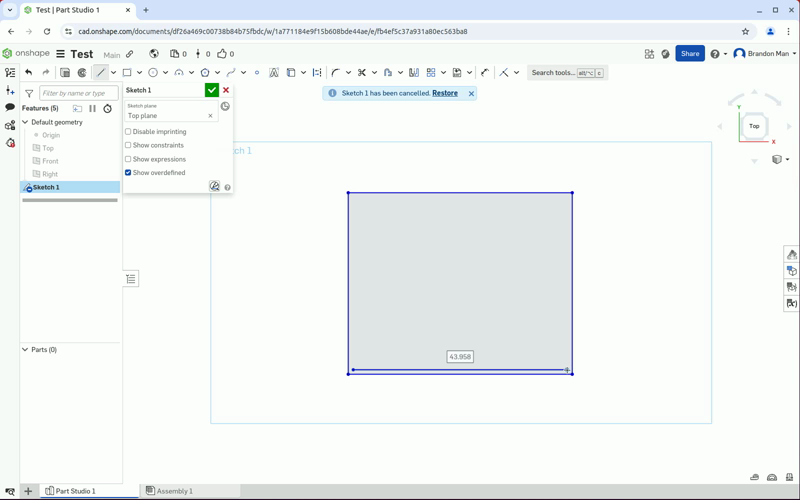
mouse_move(567, 197)
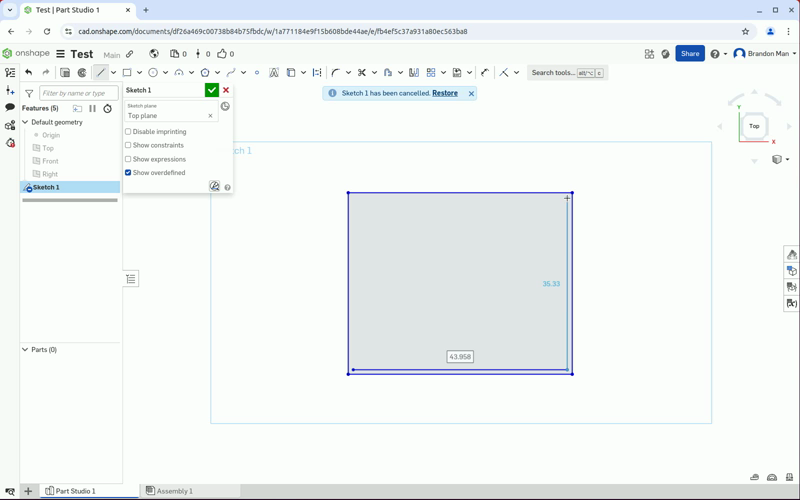
click(567, 197)
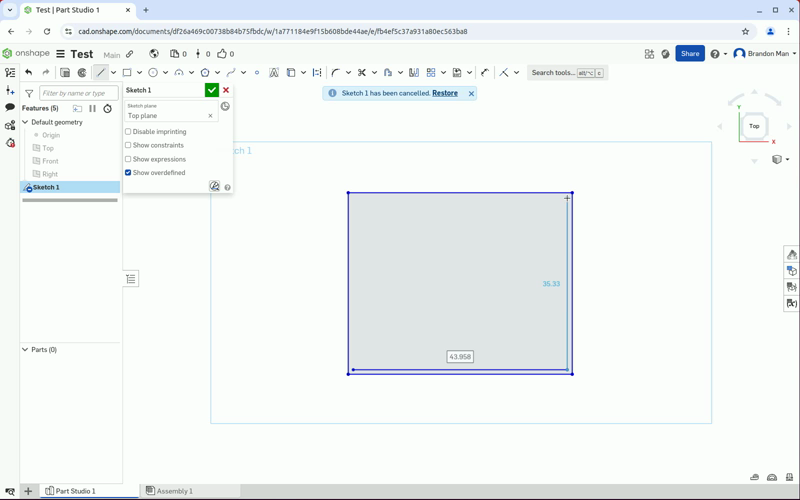
key_up(shift)
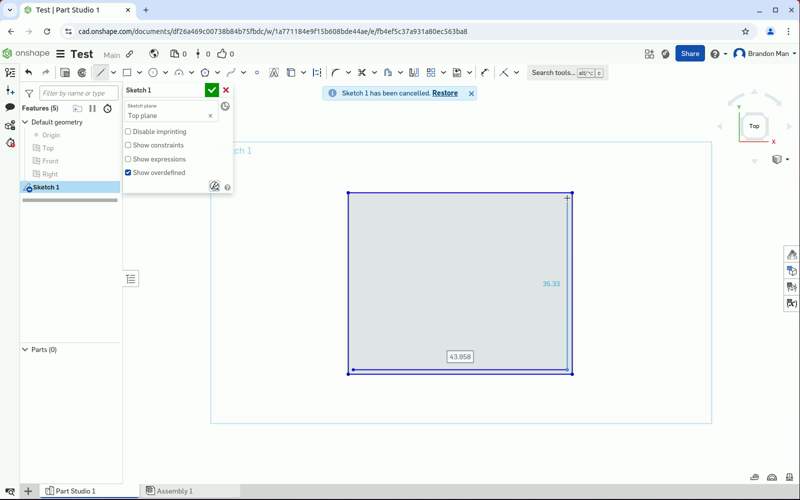
key_down(shift)
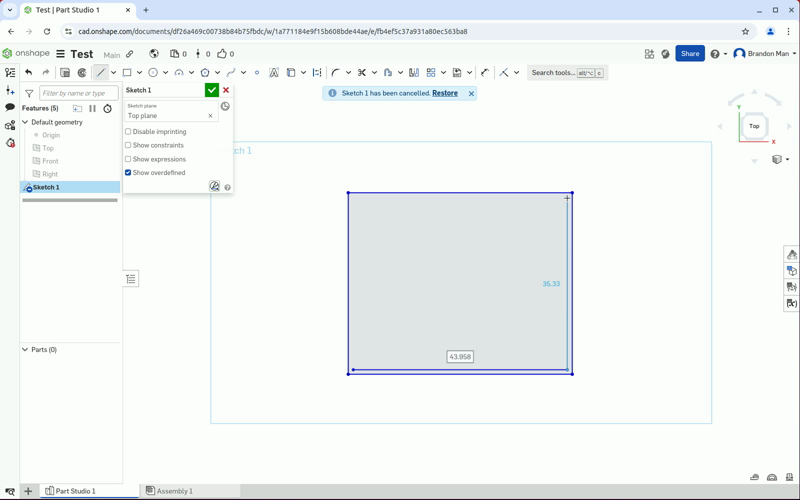
mouse_move(353, 197)
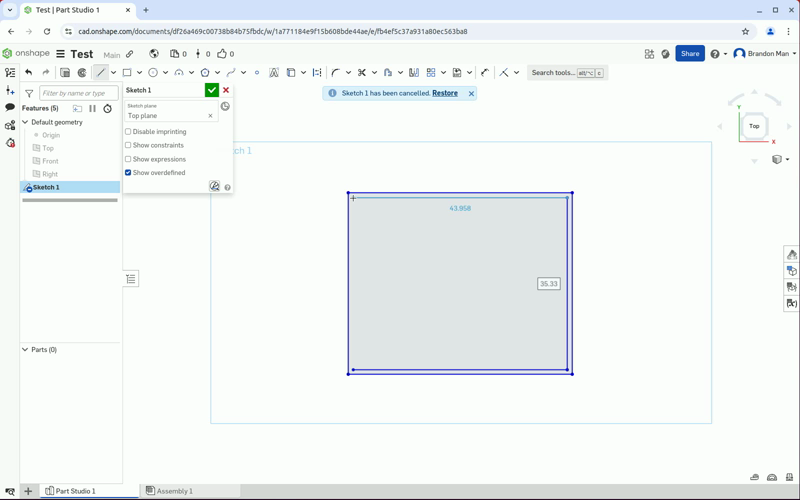
click(353, 197)
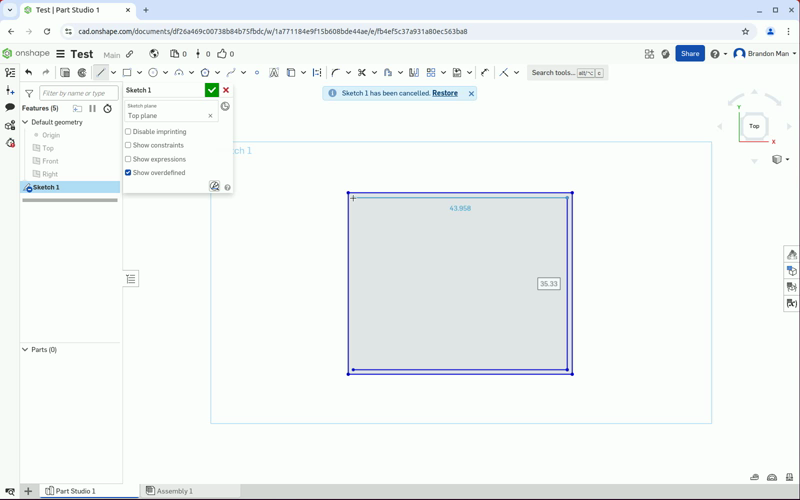
key_up(shift)
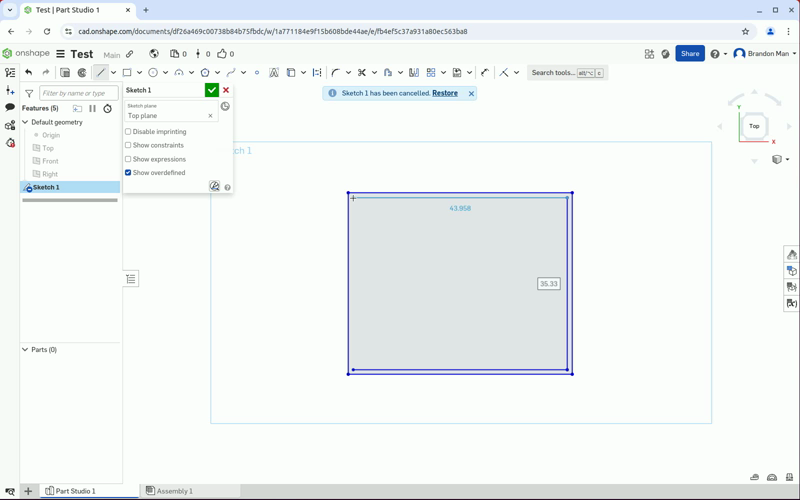
key_down(shift)
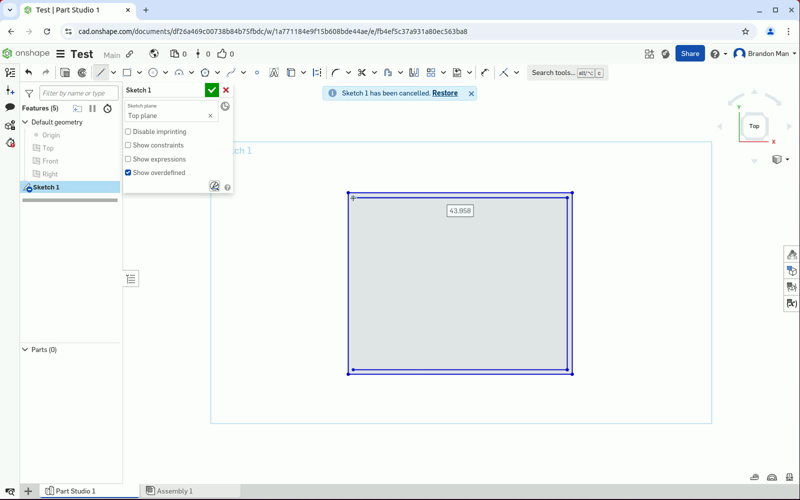
mouse_move(353, 369)
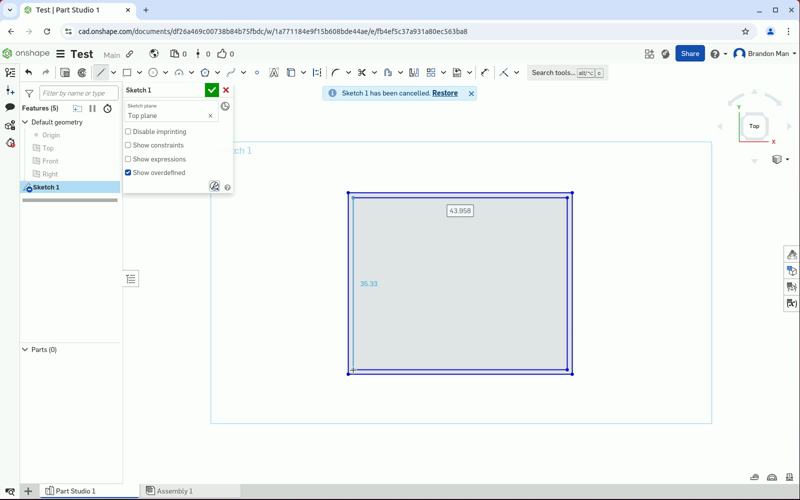
key_up(shift)
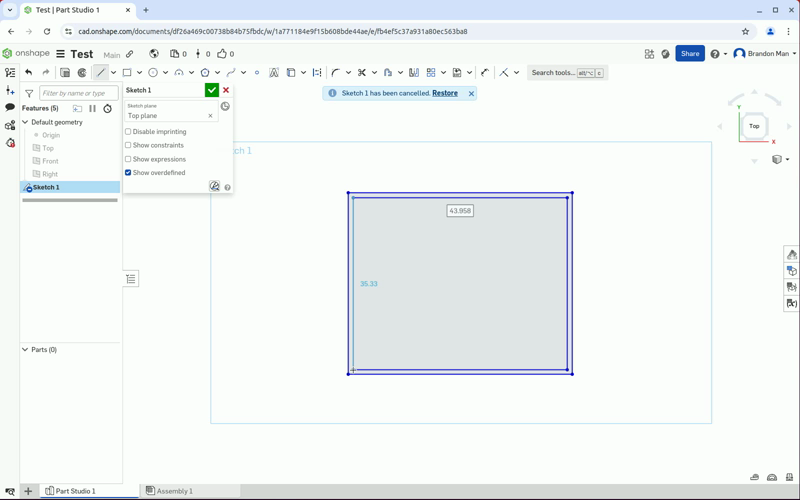
click(353, 369)
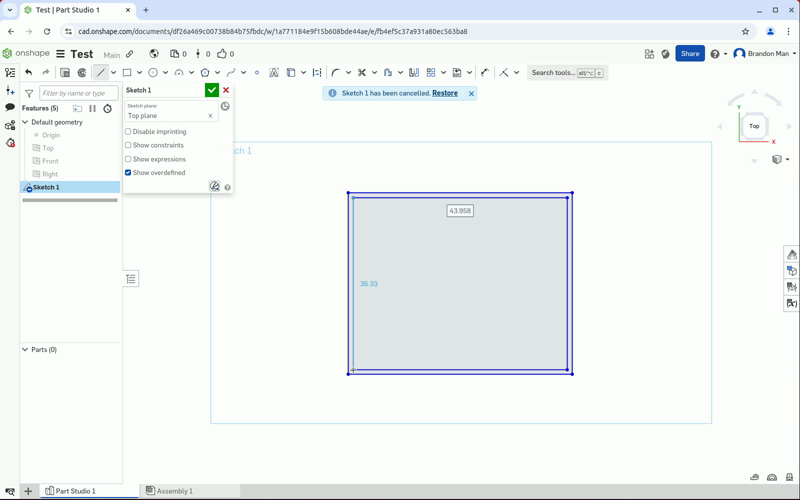
key(esc)
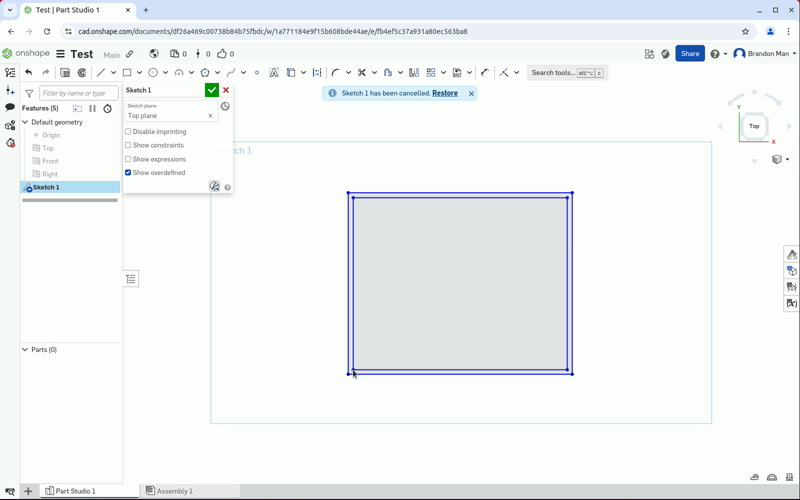
mouse_move(569, 371)
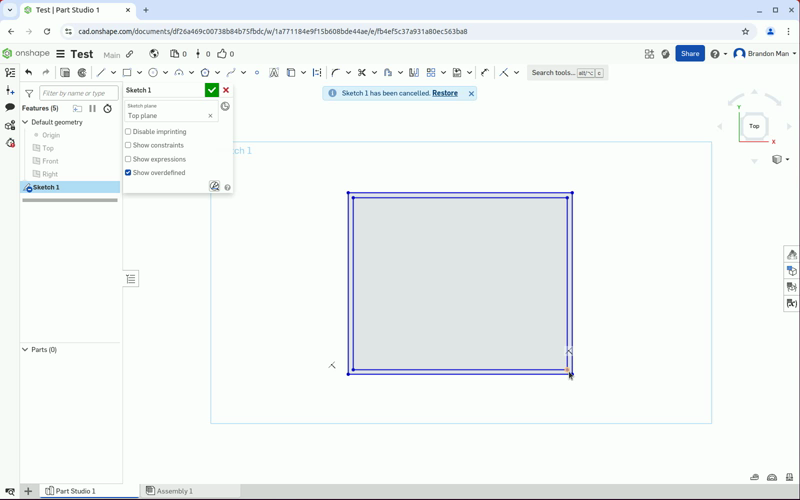
click(569, 371)
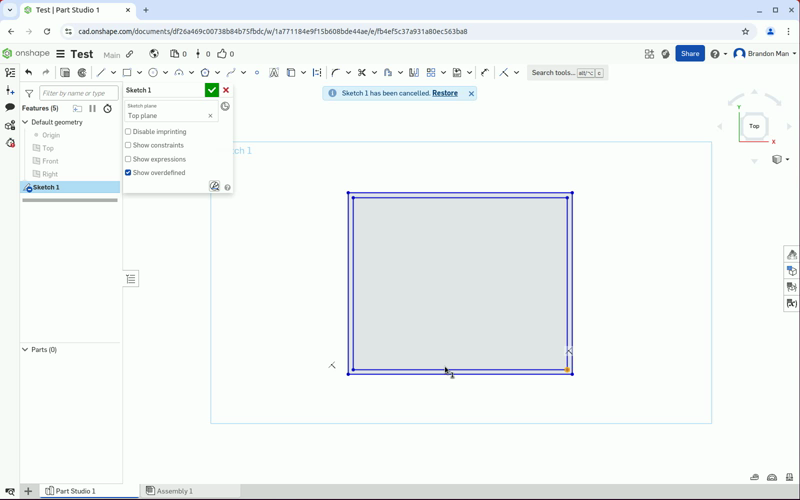
mouse_move(73, 352)
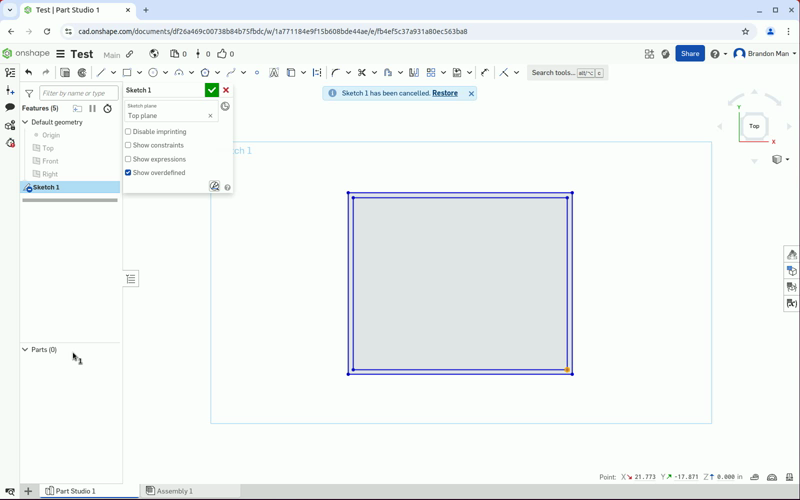
key(shift+y)
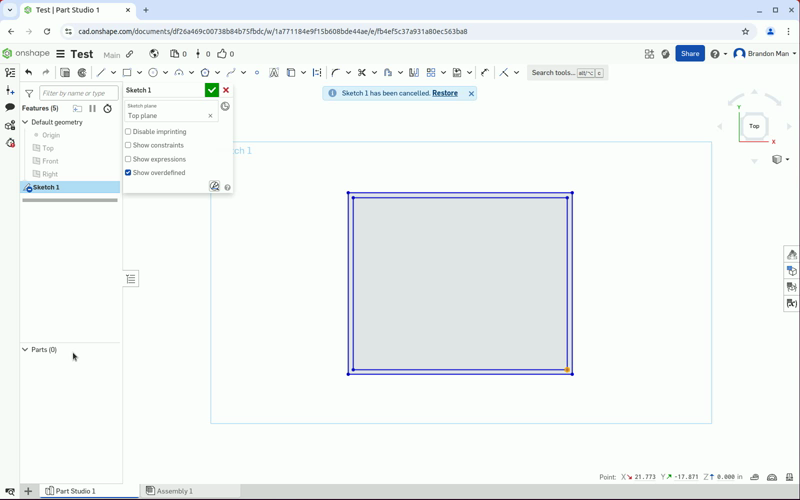
key(shift+e)
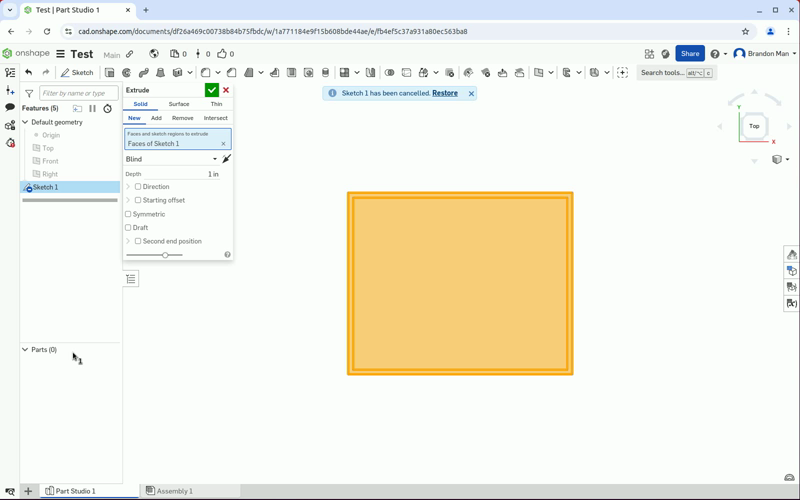
mouse_move(143, 106)
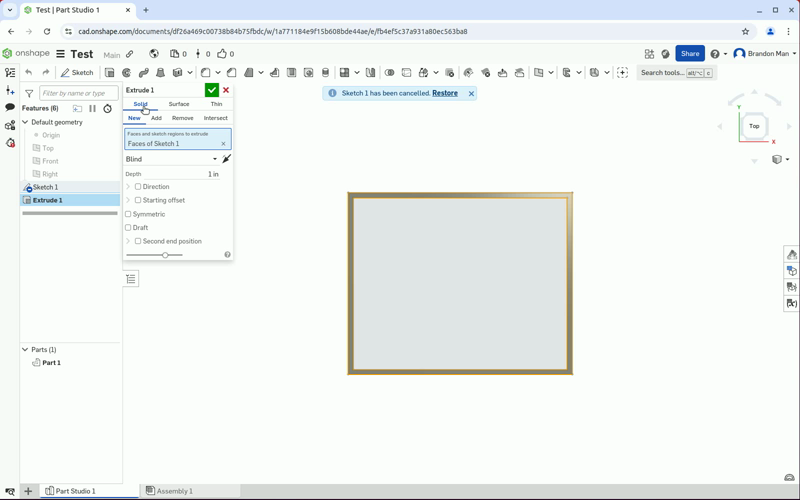
click(143, 106)
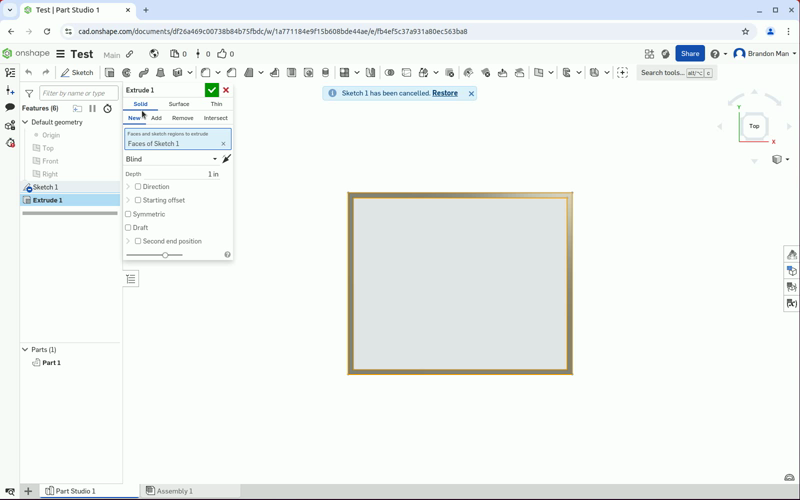
mouse_move(137, 120)
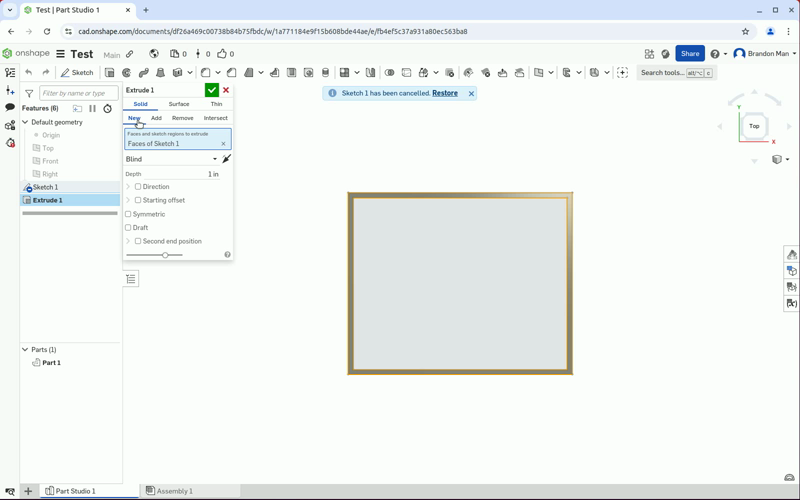
click(137, 120)
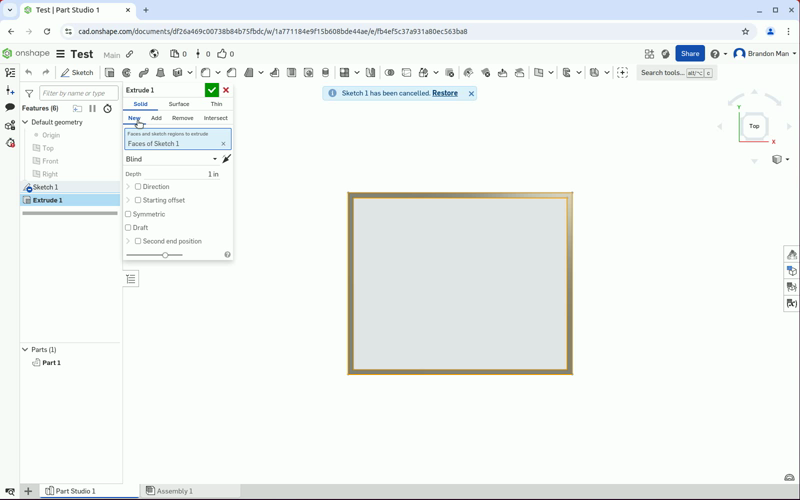
key(tab, 4)
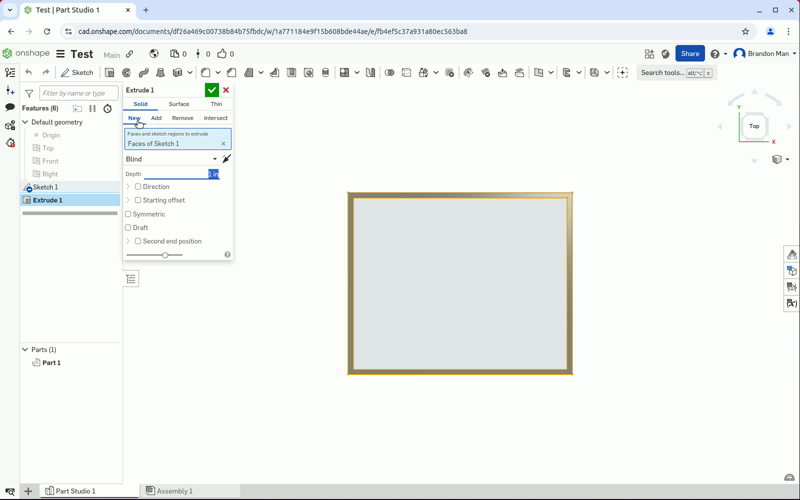
text(7.462)
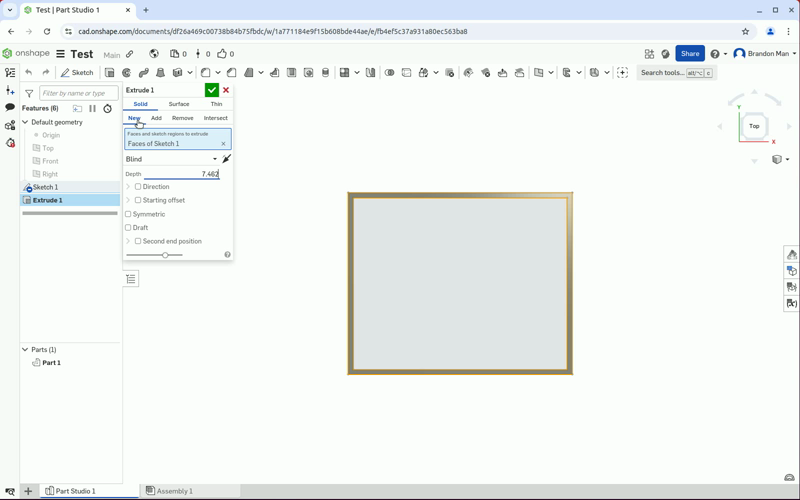
key(enter)
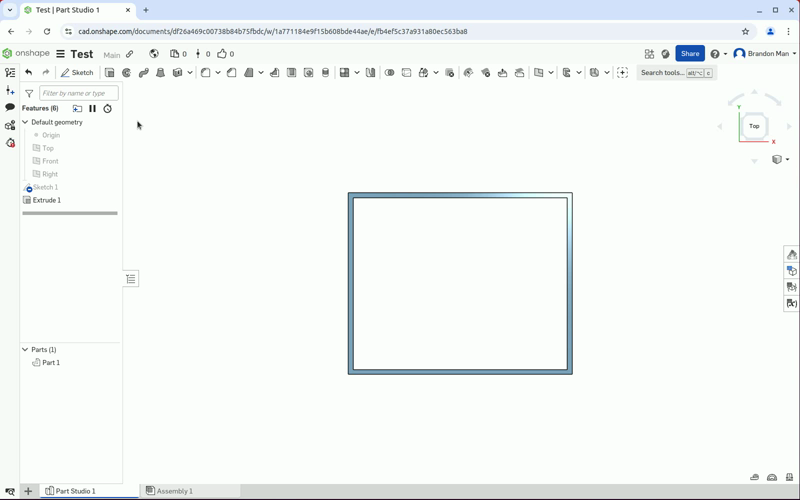
key(shift+h)
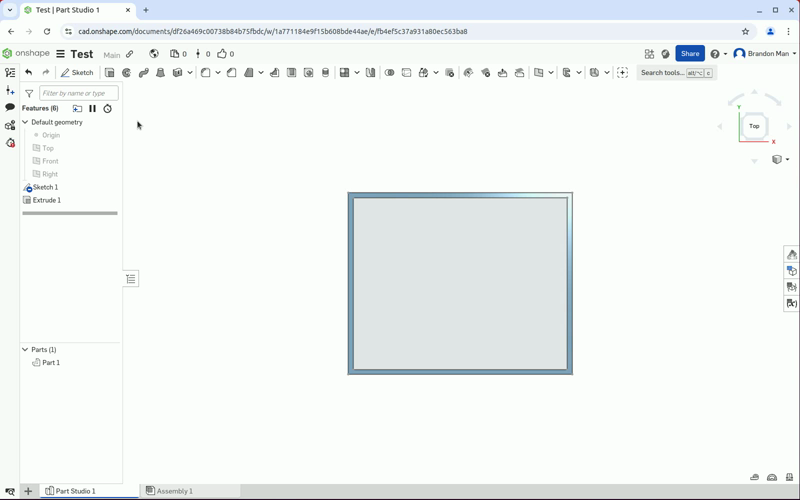
key(shift+h)
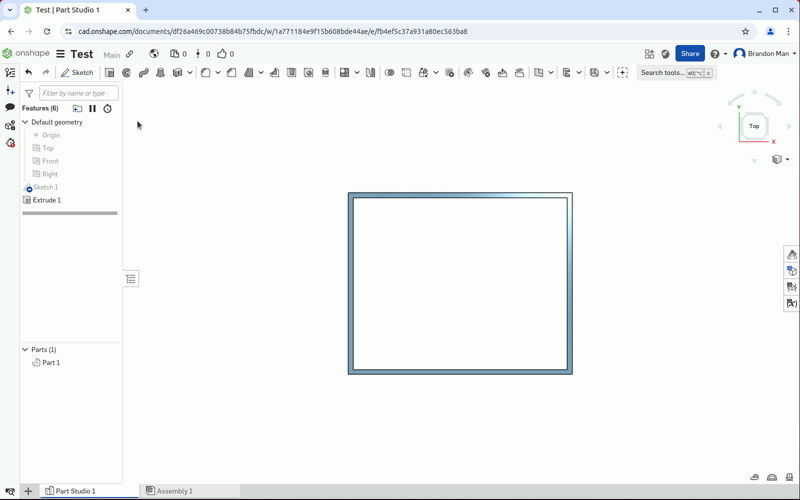
mouse_move(73, 189)
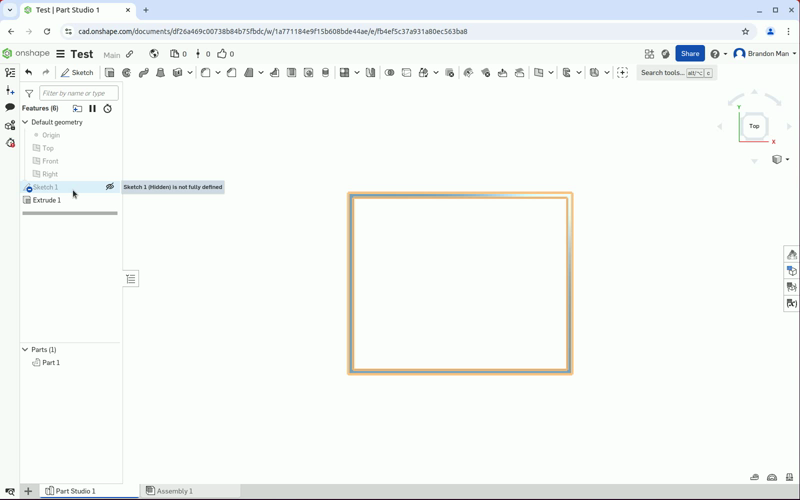
click(73, 189)
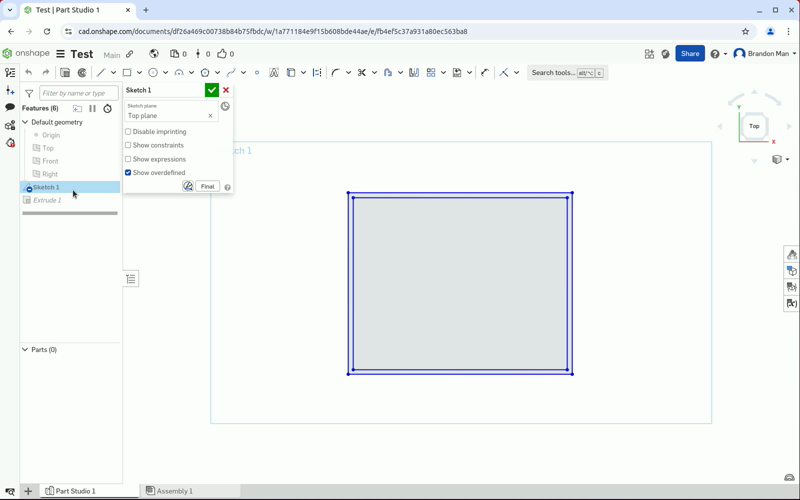
mouse_move(229, 92)
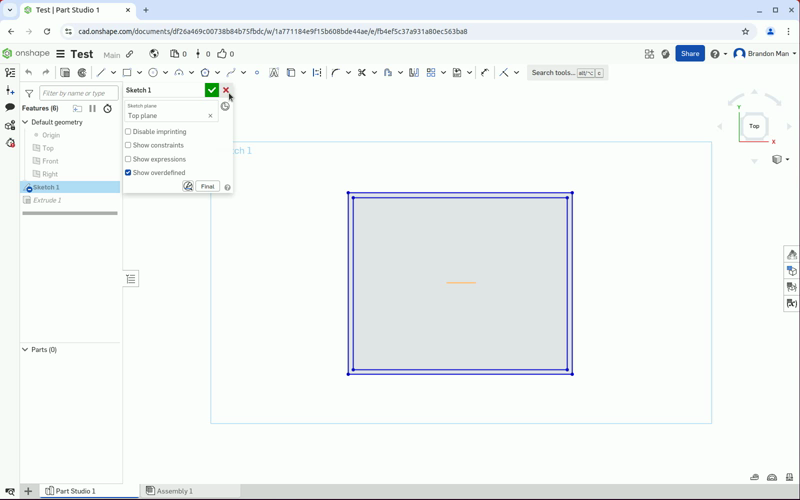
click(229, 92)
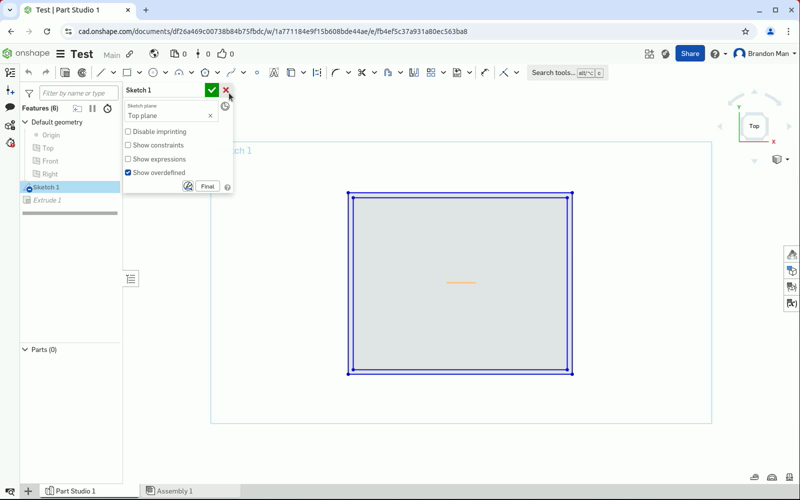
key(shift+s)
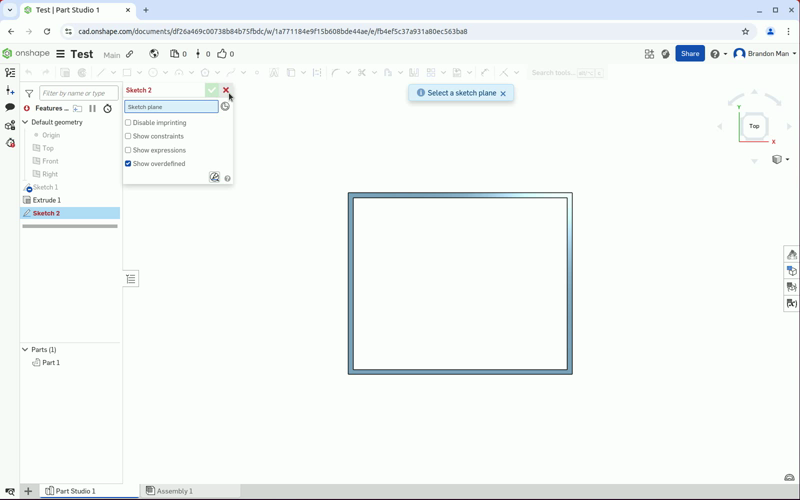
mouse_move(73, 150)
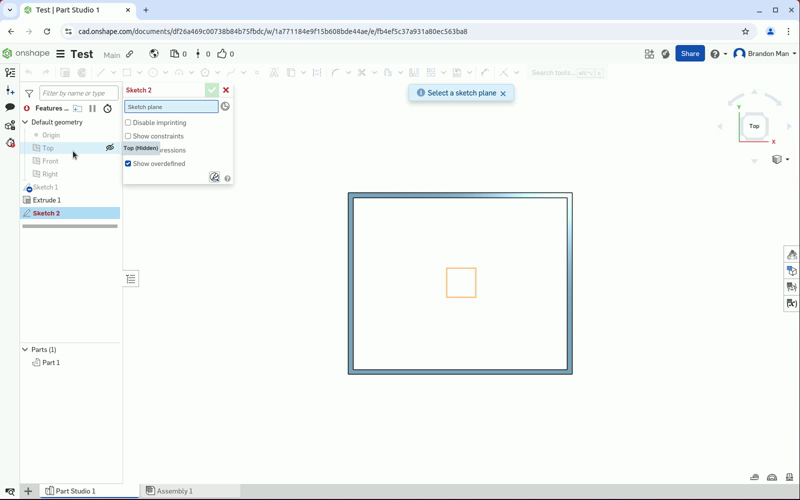
click(73, 150)
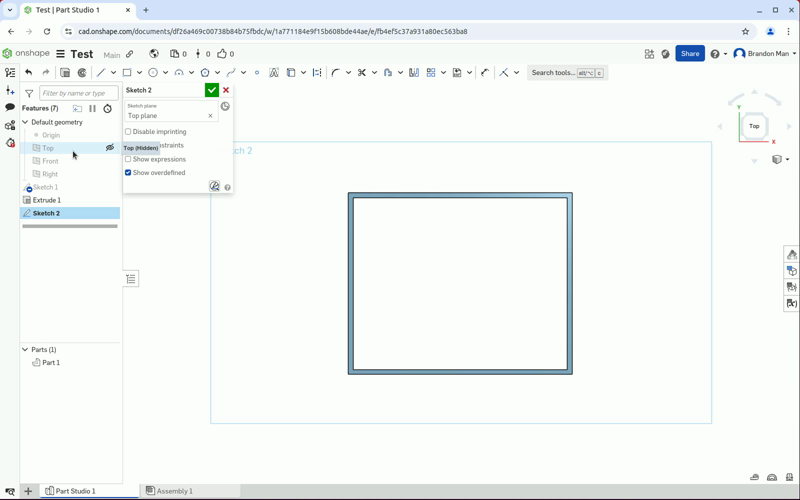
mouse_move(73, 352)
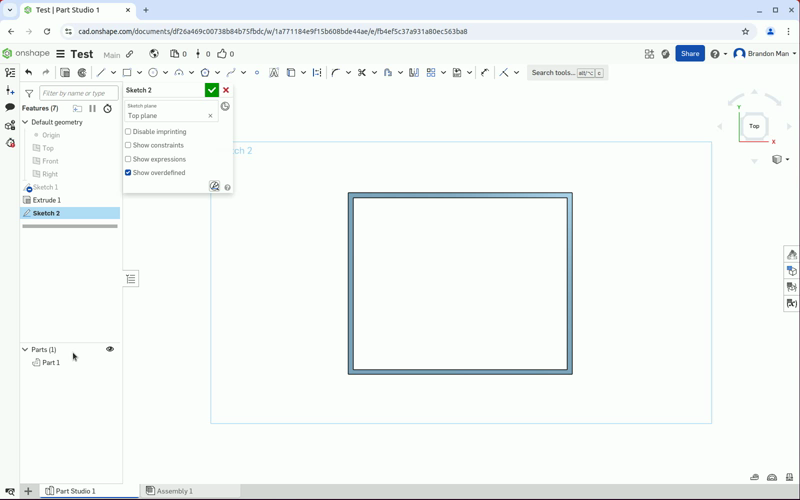
key(y)
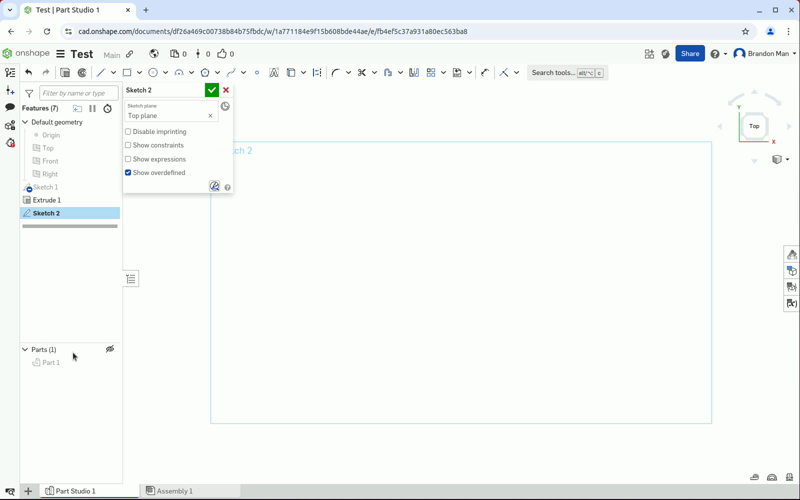
key(l)
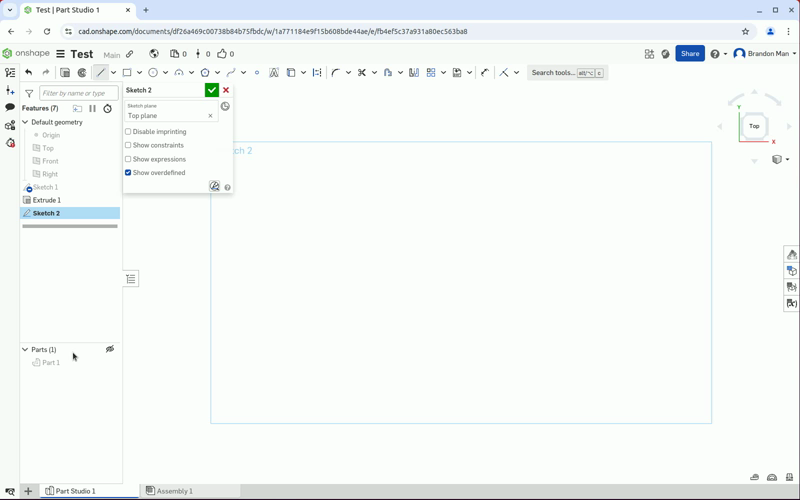
key_down(shift)
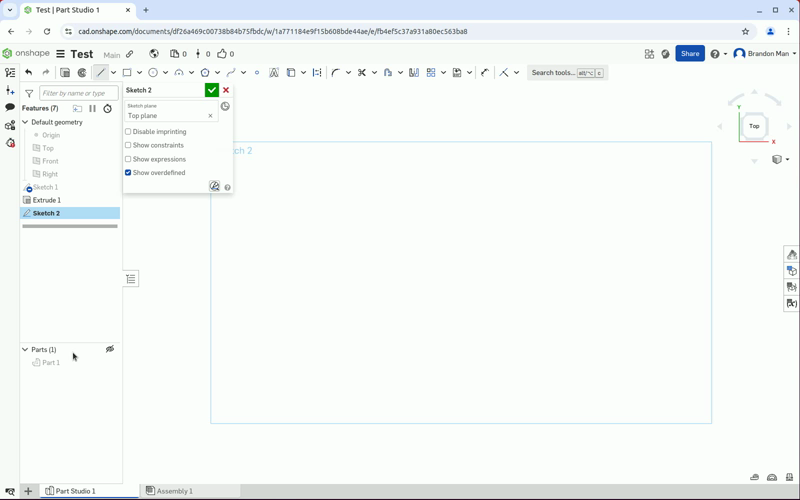
mouse_move(348, 374)
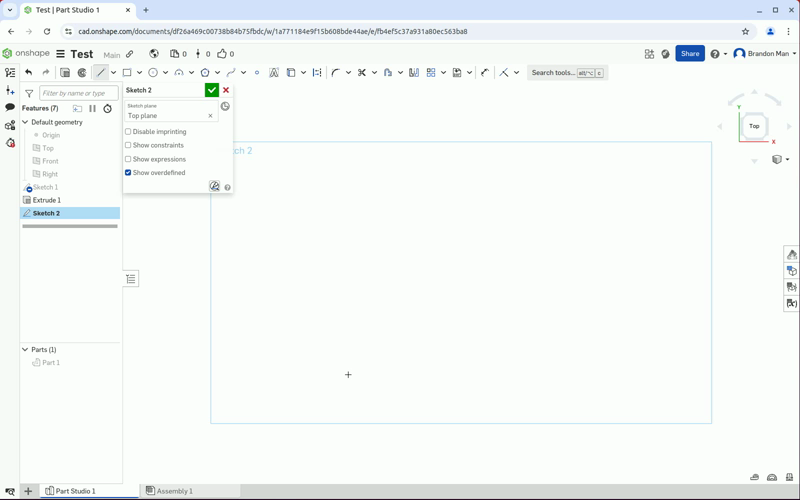
click(348, 374)
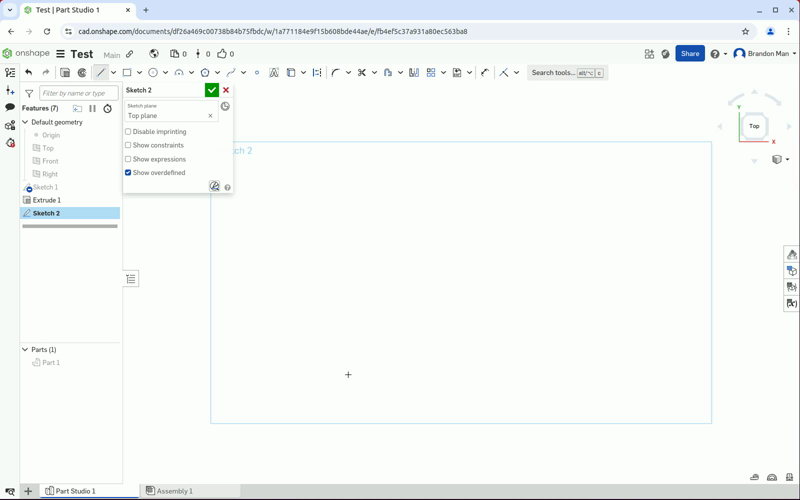
key_up(shift)
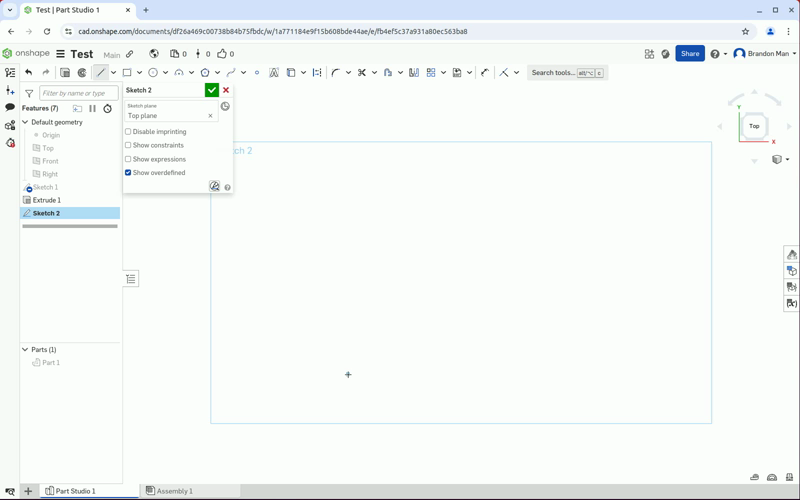
key_down(shift)
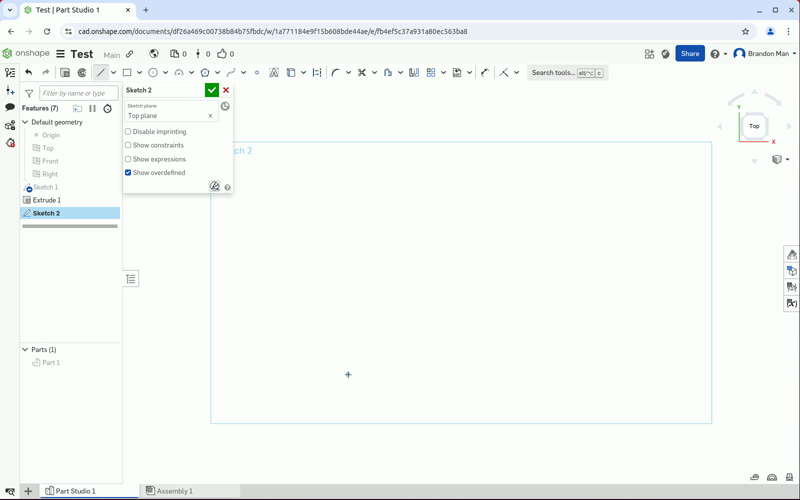
mouse_move(572, 374)
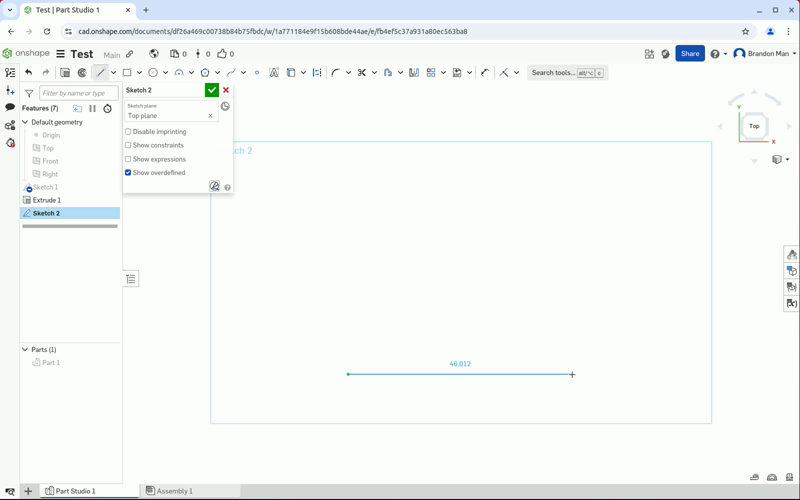
click(572, 374)
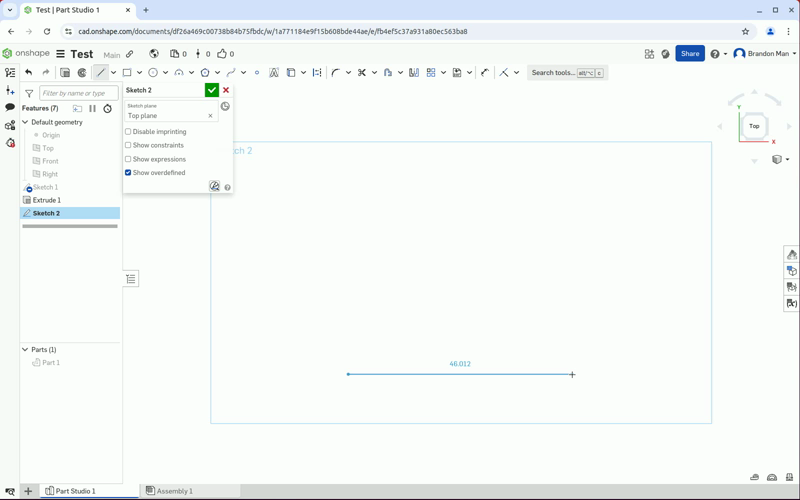
key_up(shift)
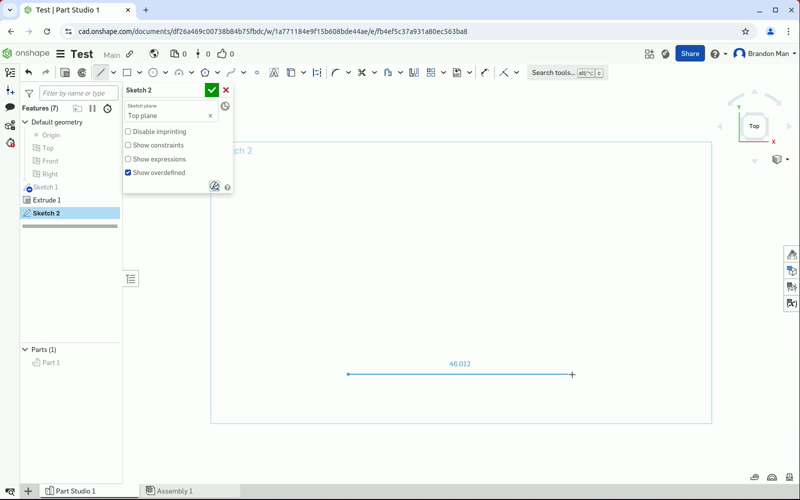
key_down(shift)
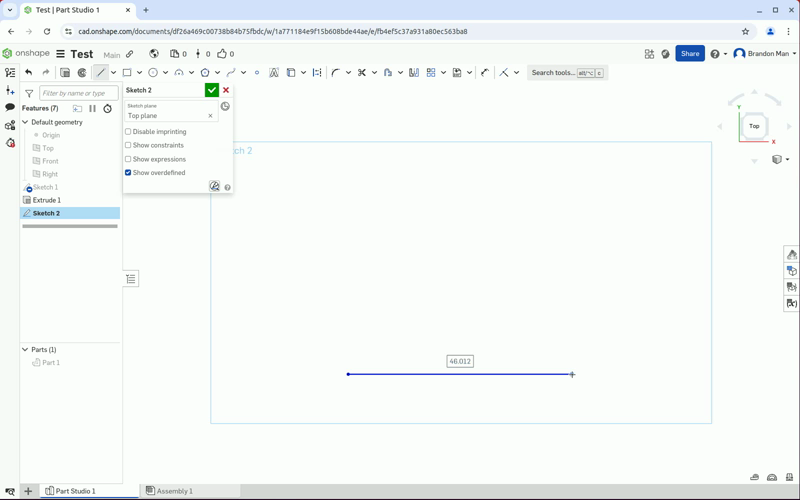
mouse_move(572, 192)
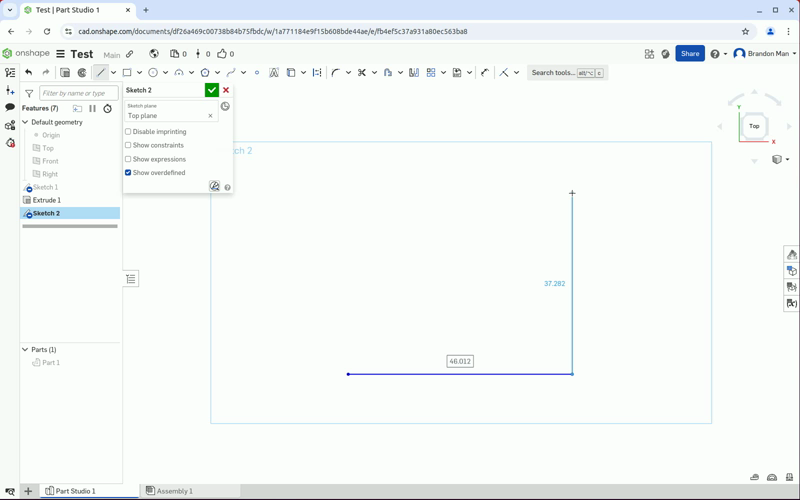
click(572, 192)
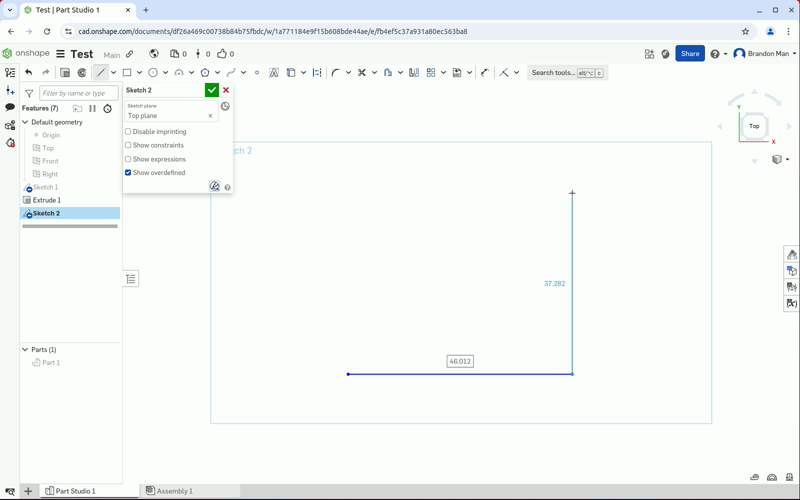
key_up(shift)
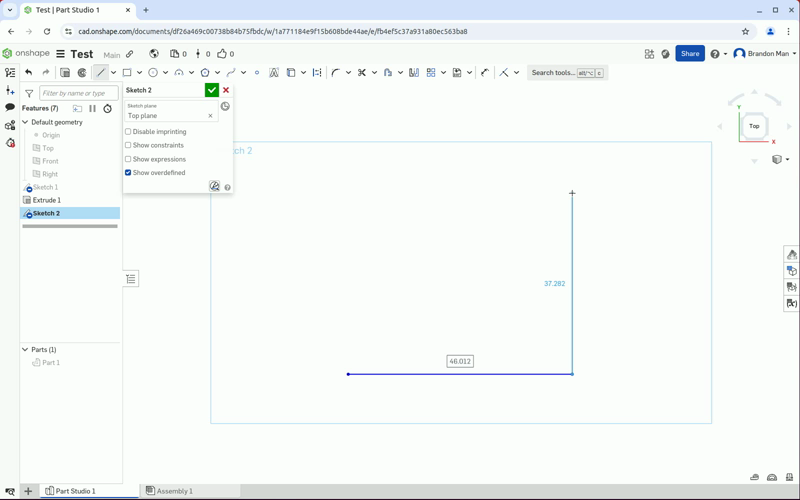
key_down(shift)
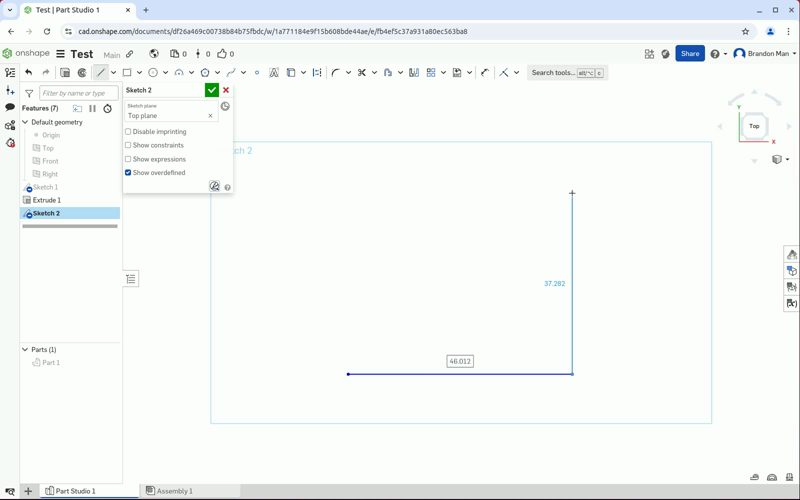
mouse_move(348, 192)
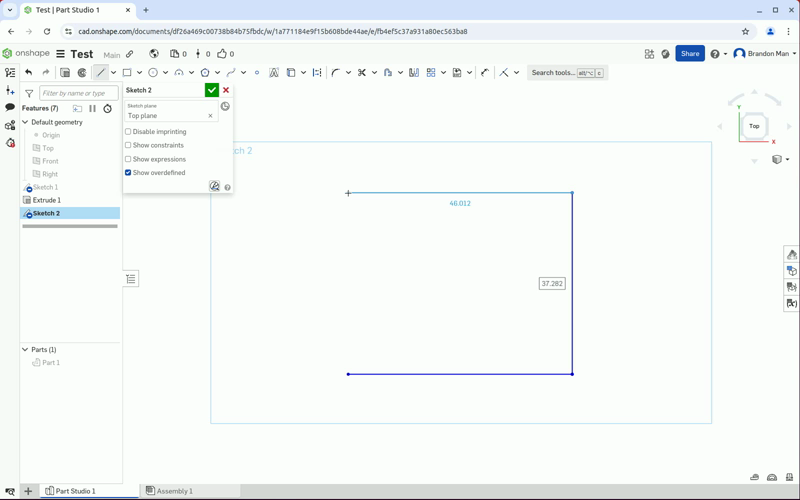
click(348, 192)
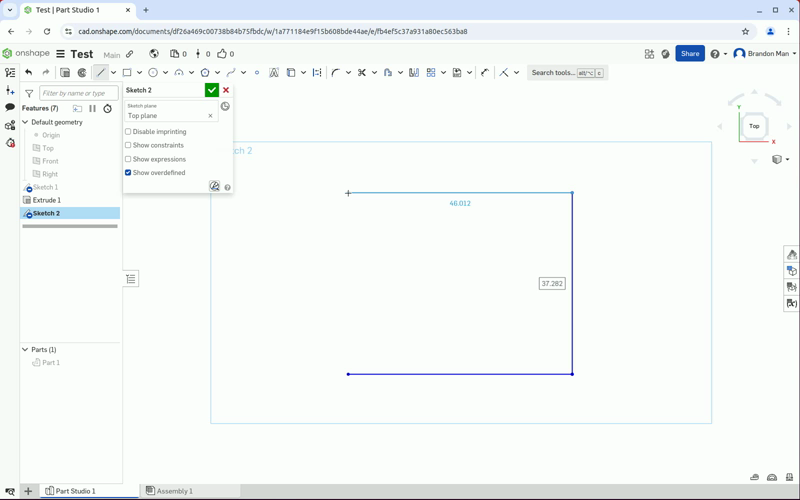
key_up(shift)
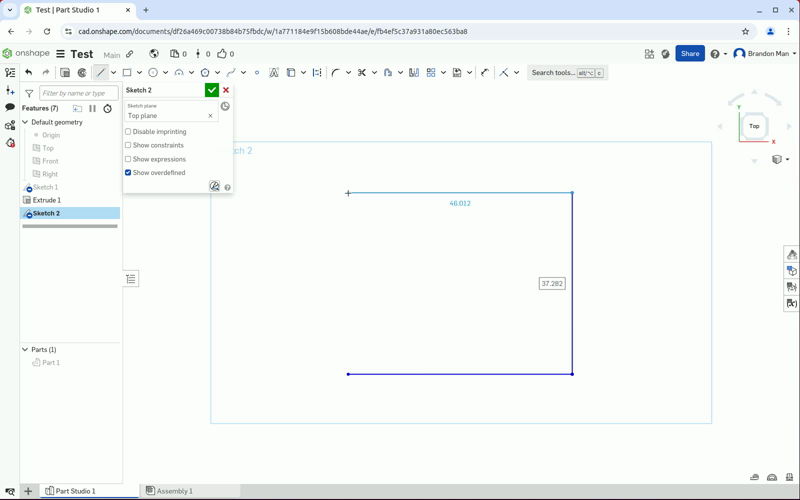
key_down(shift)
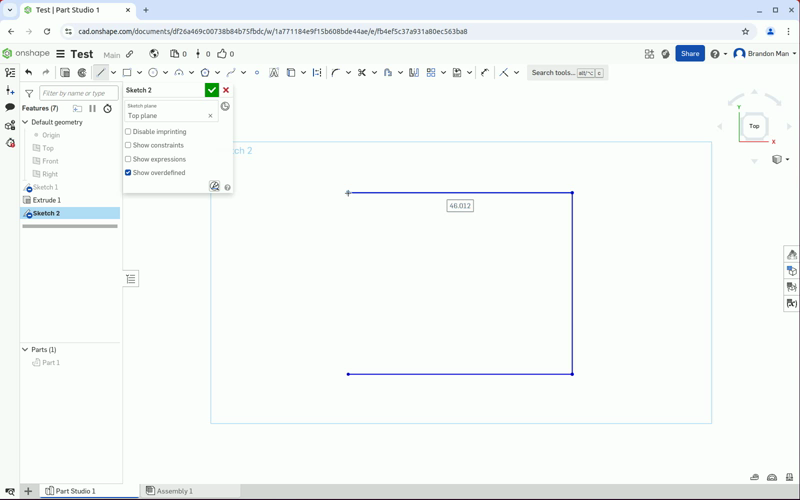
mouse_move(348, 374)
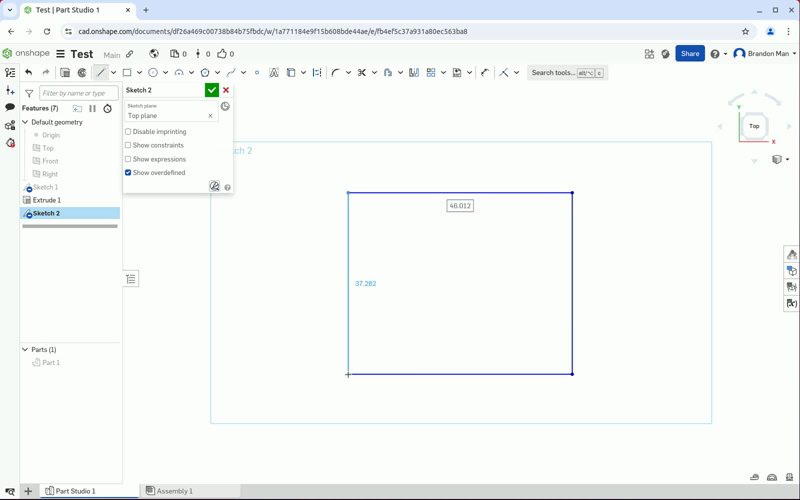
key_up(shift)
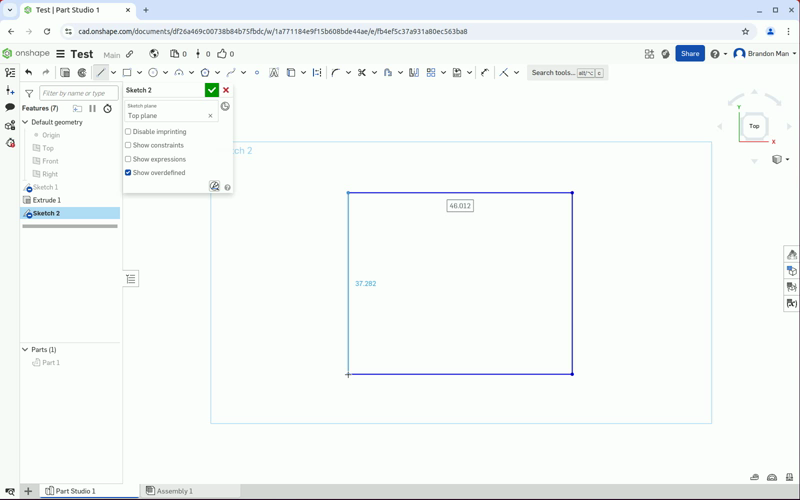
click(348, 374)
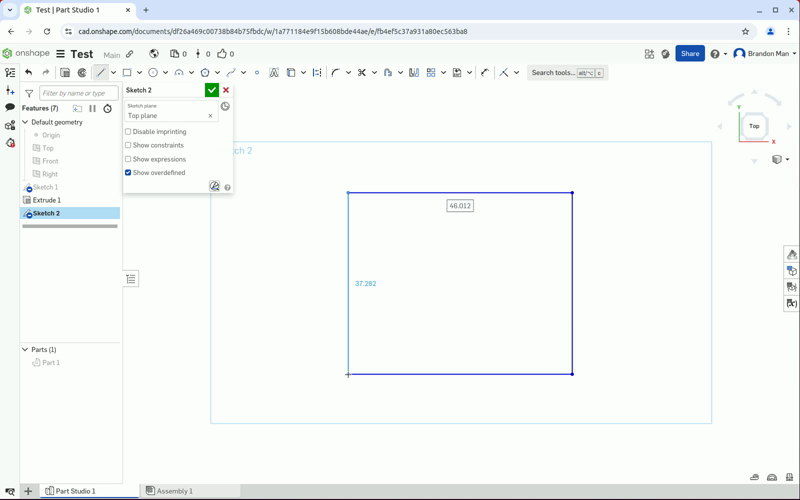
key(esc)
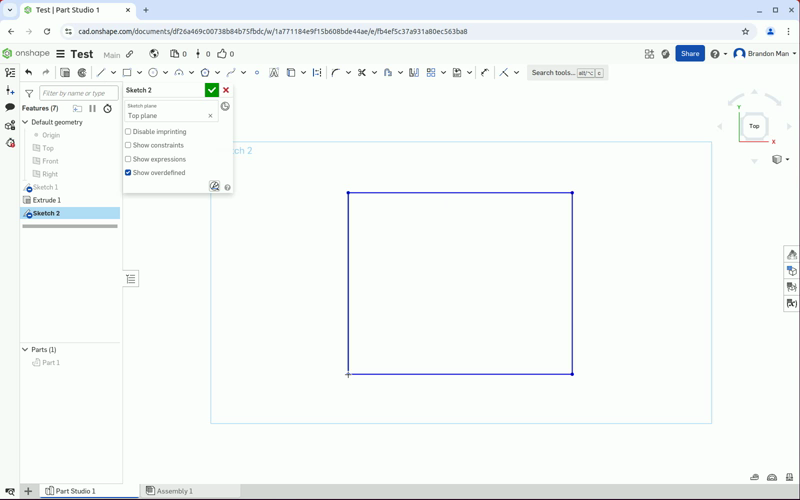
key(l)
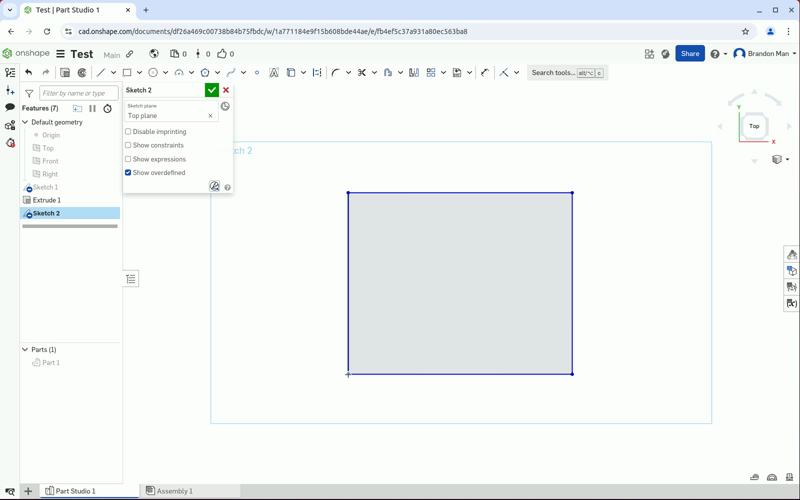
key_down(shift)
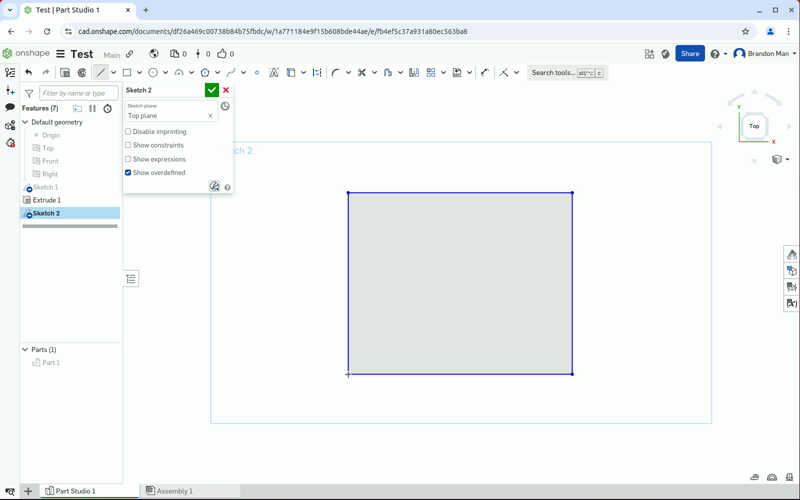
mouse_move(353, 369)
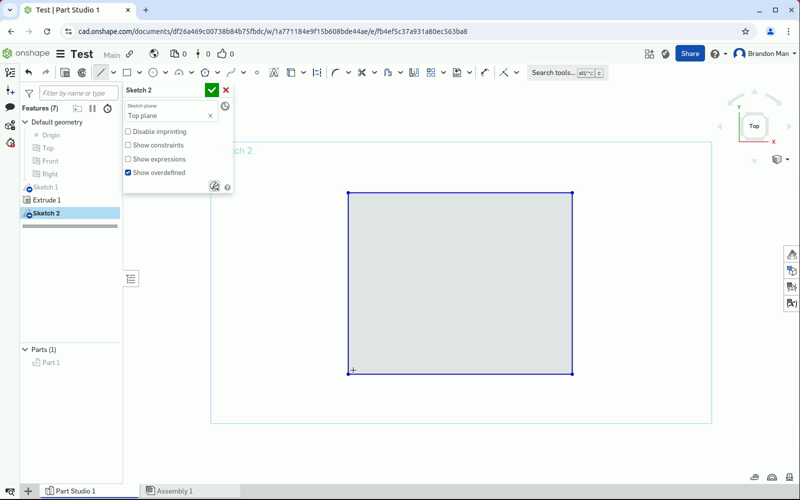
click(353, 369)
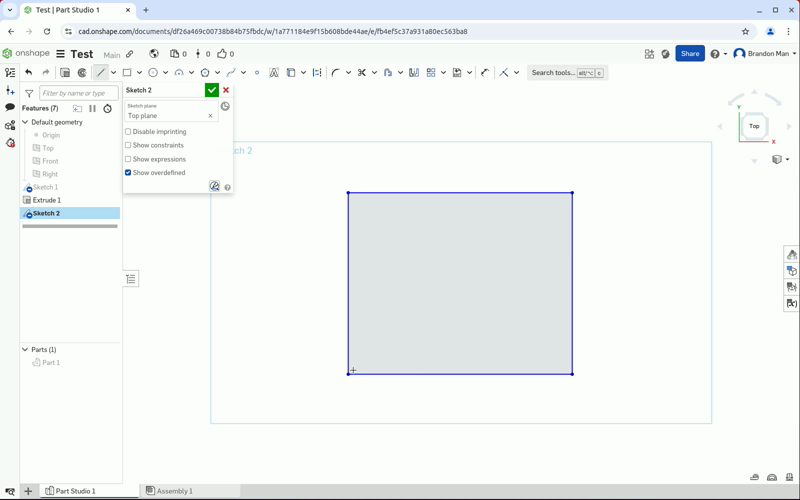
key_up(shift)
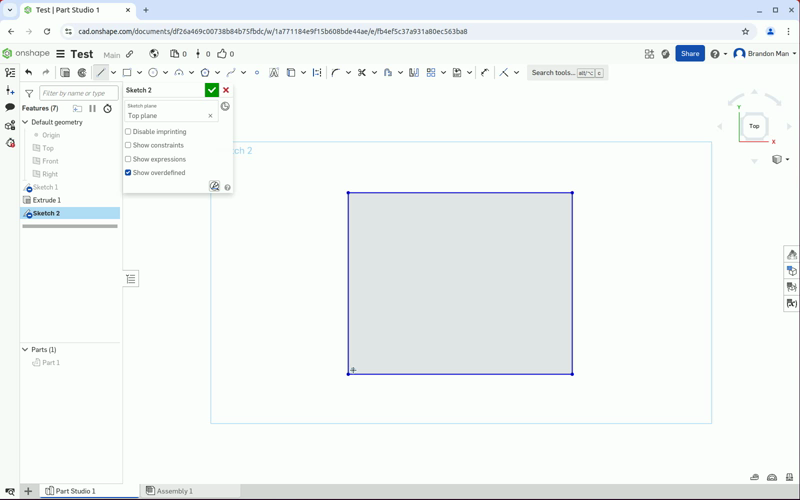
key_down(shift)
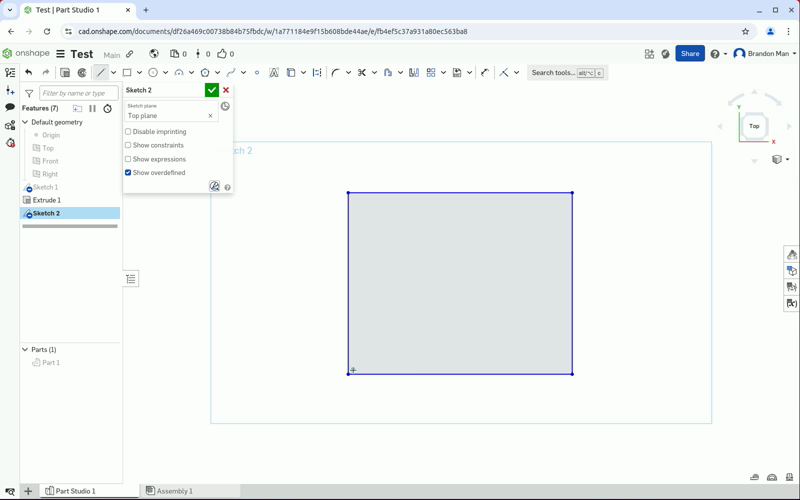
mouse_move(567, 369)
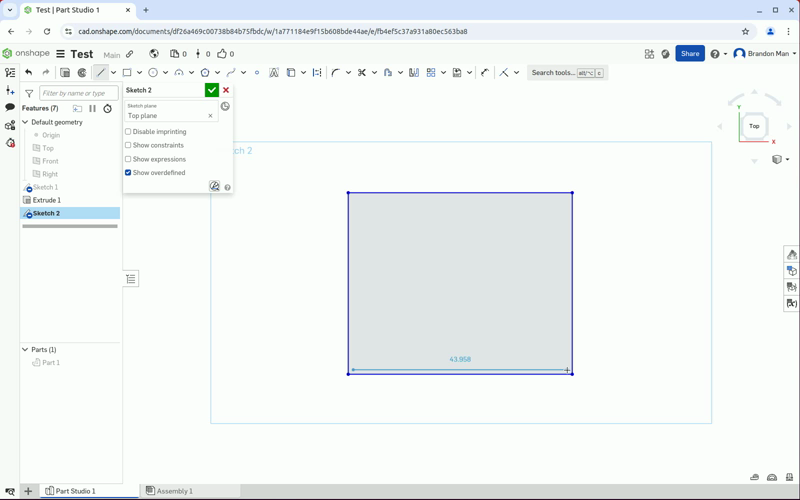
click(567, 369)
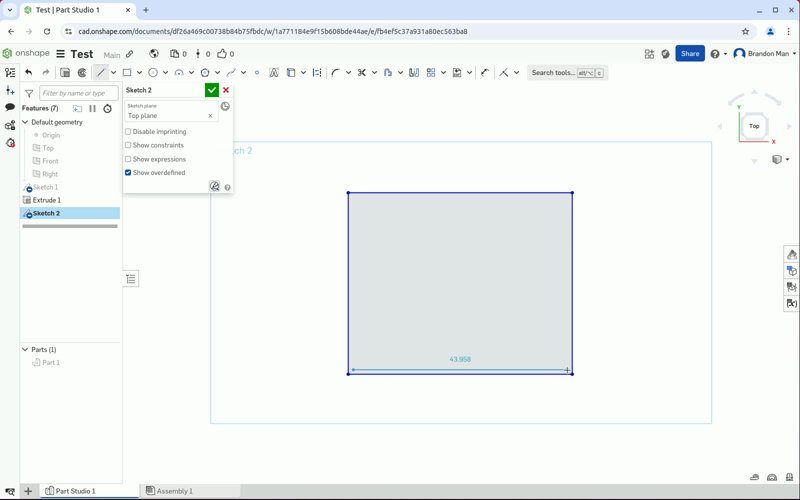
key_up(shift)
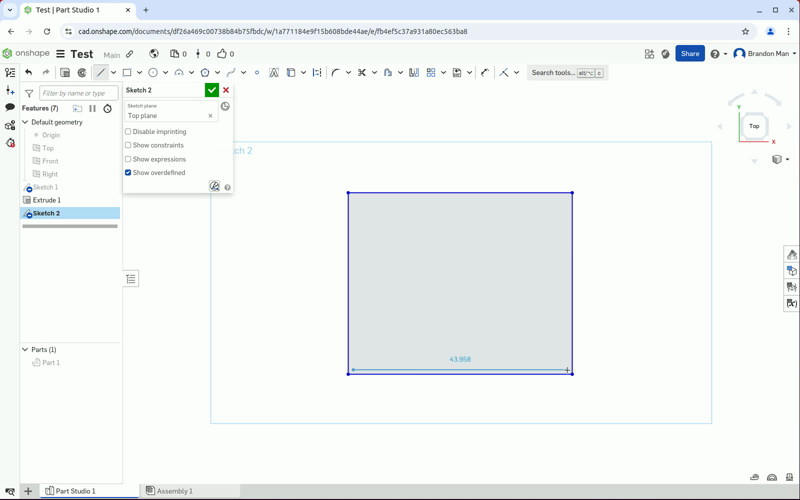
key_down(shift)
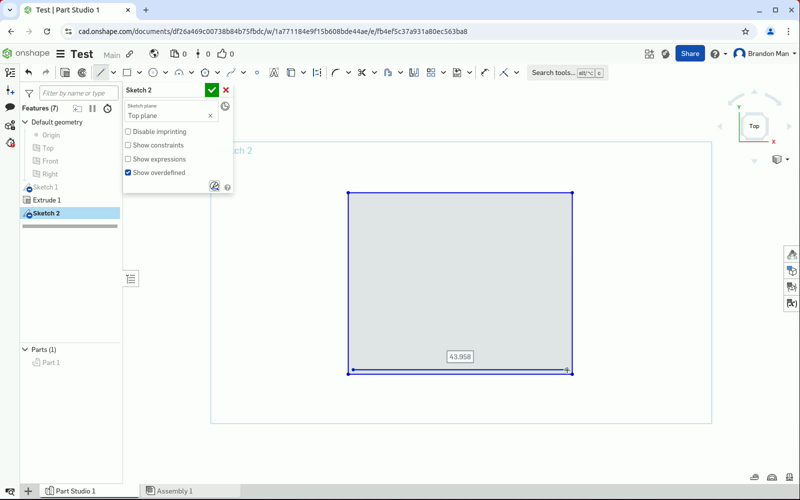
mouse_move(567, 197)
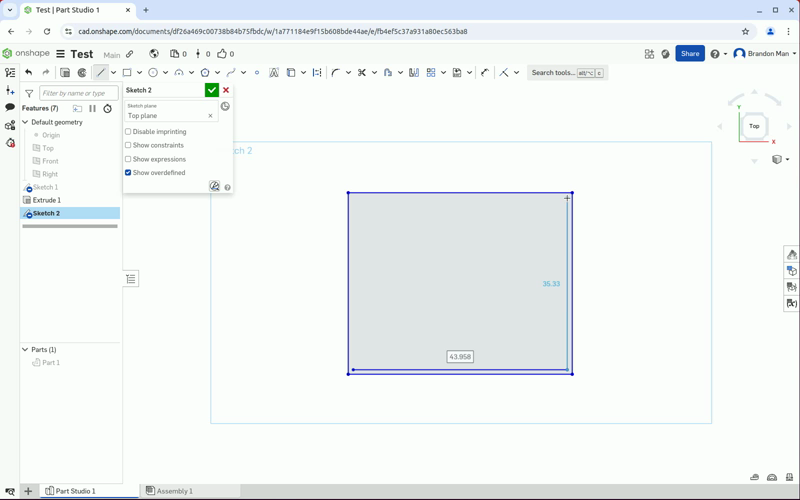
click(567, 197)
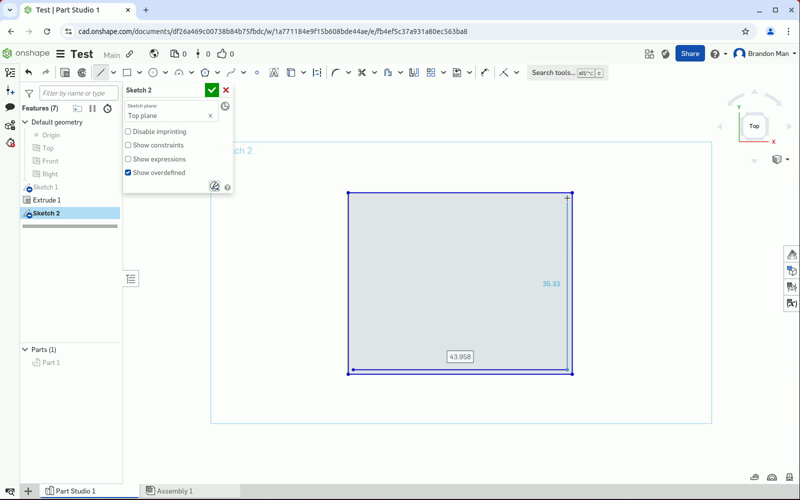
key_up(shift)
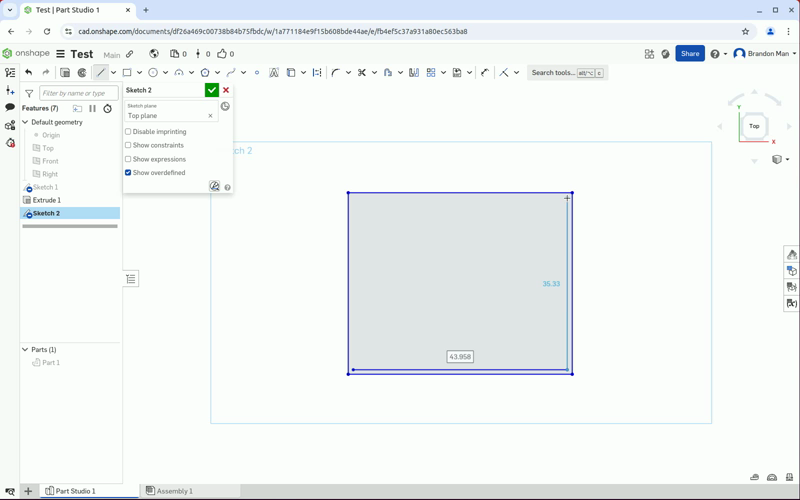
key_down(shift)
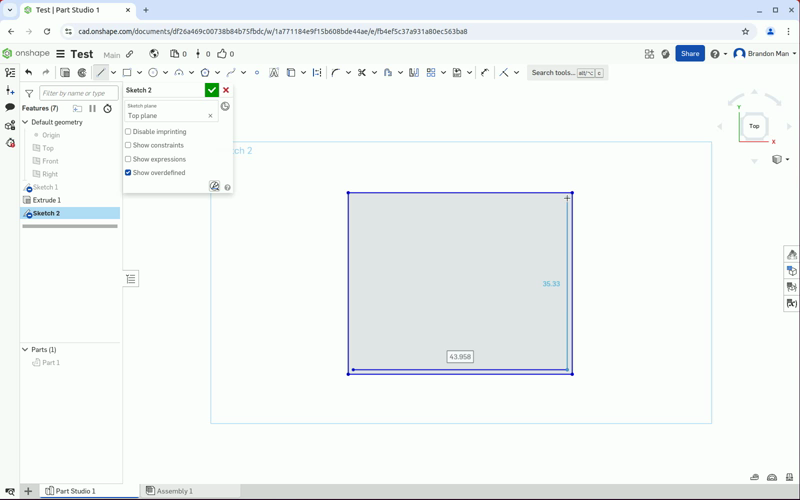
mouse_move(353, 197)
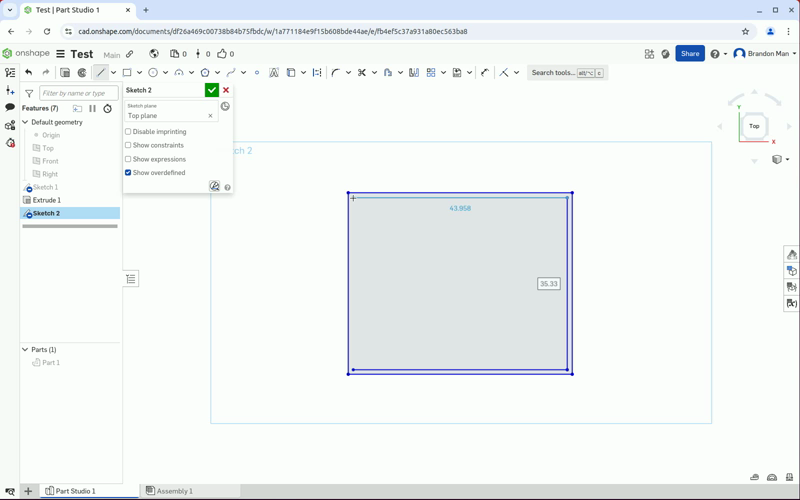
click(353, 197)
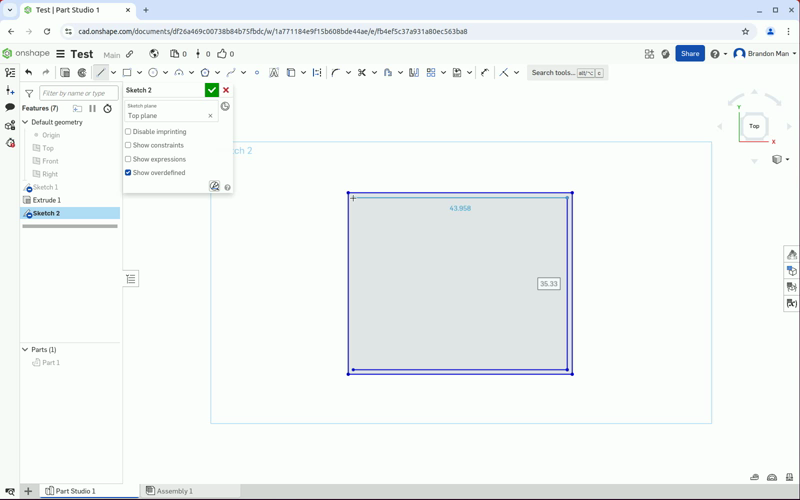
key_up(shift)
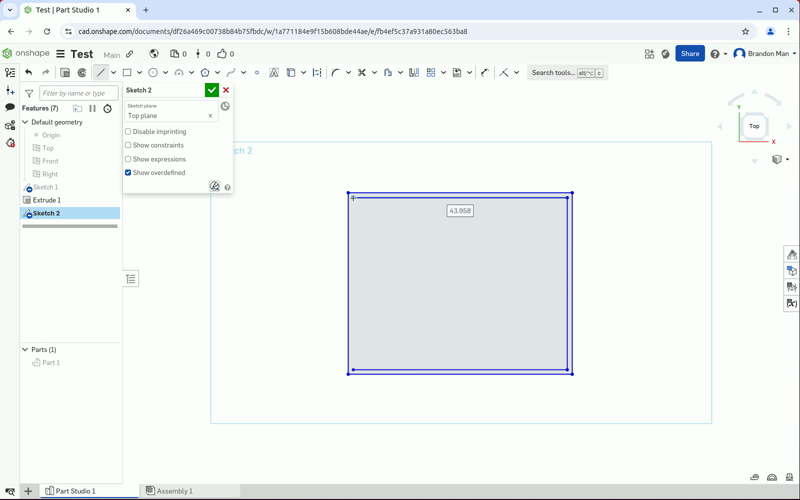
key_down(shift)
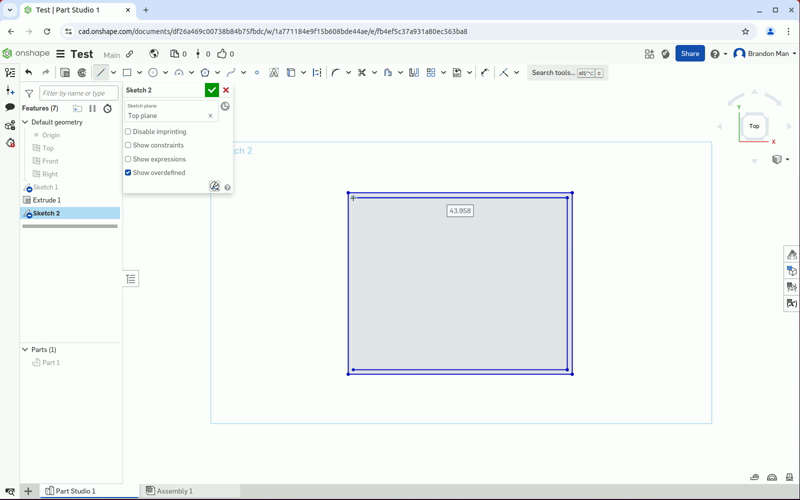
mouse_move(353, 369)
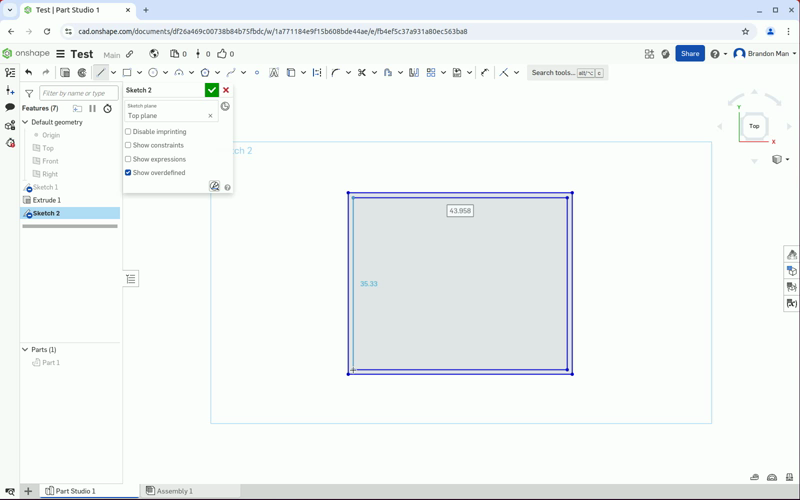
key_up(shift)
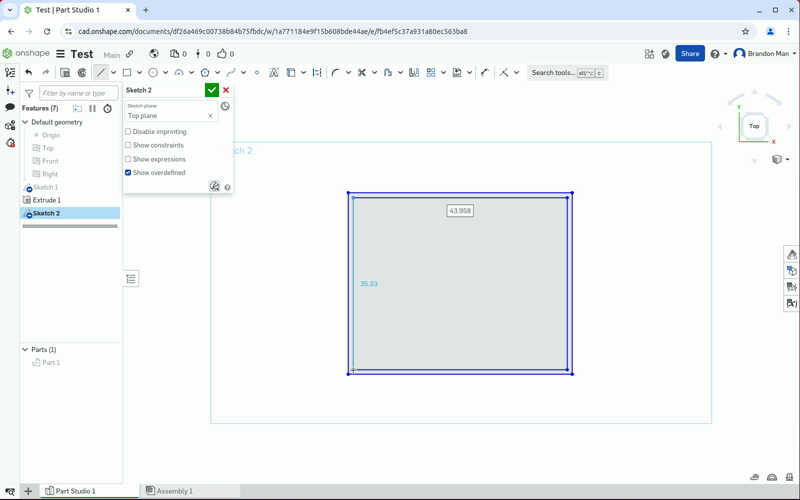
click(353, 369)
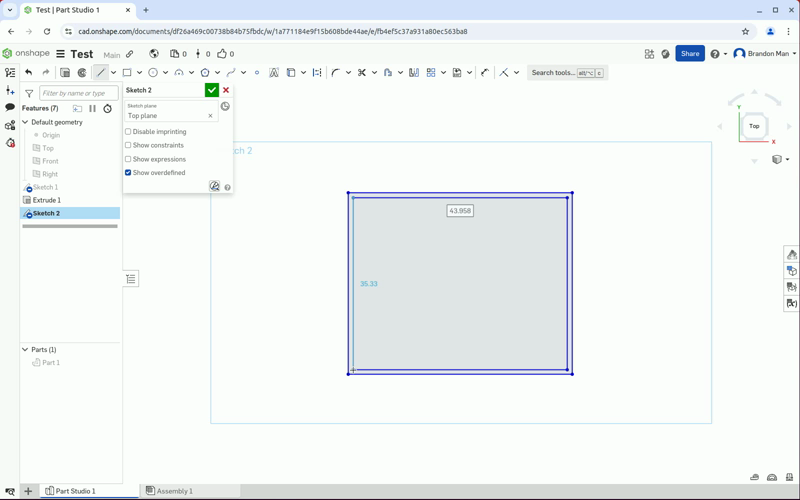
key(esc)
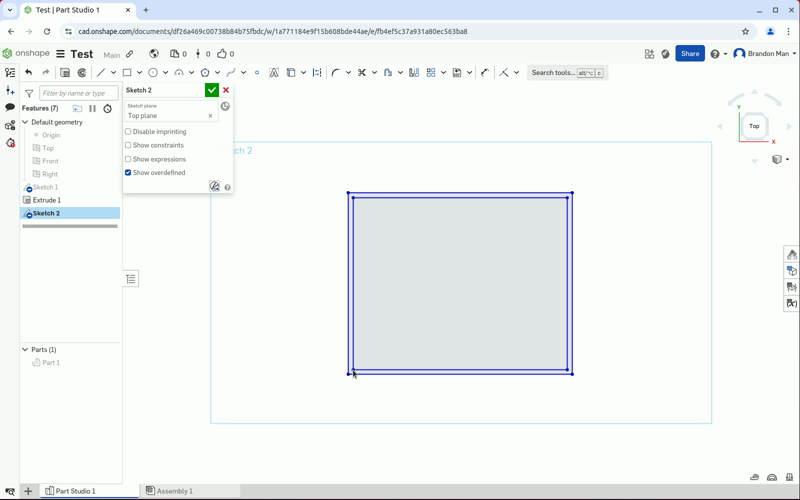
mouse_move(351, 195)
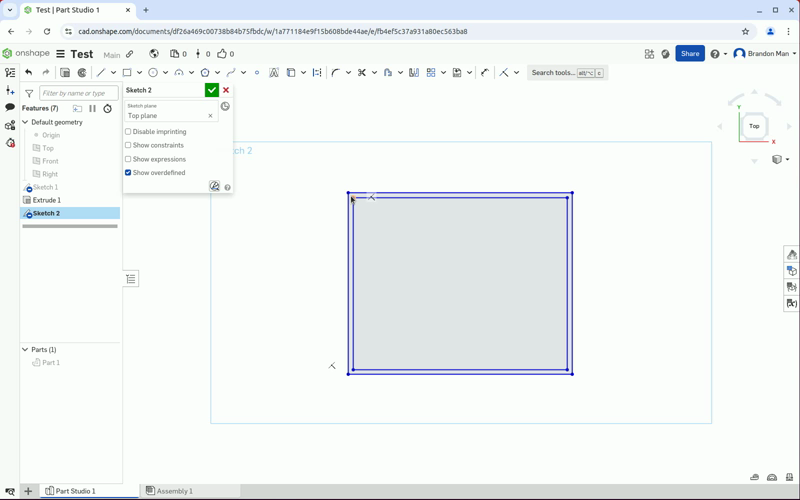
click(351, 195)
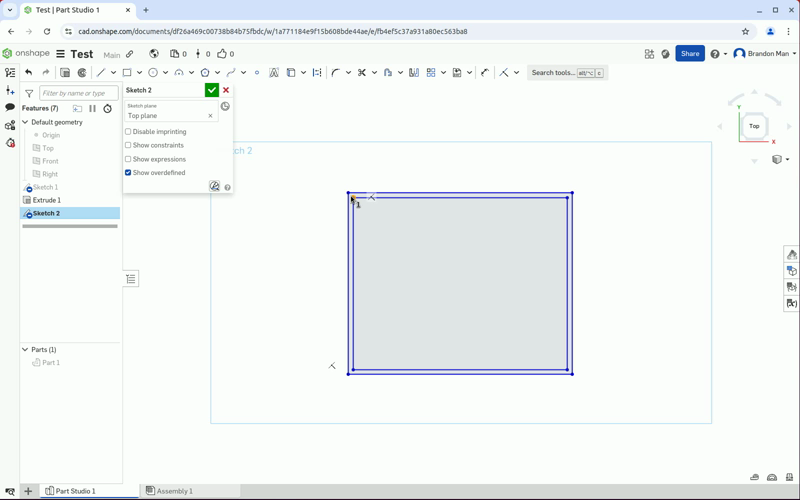
mouse_move(73, 352)
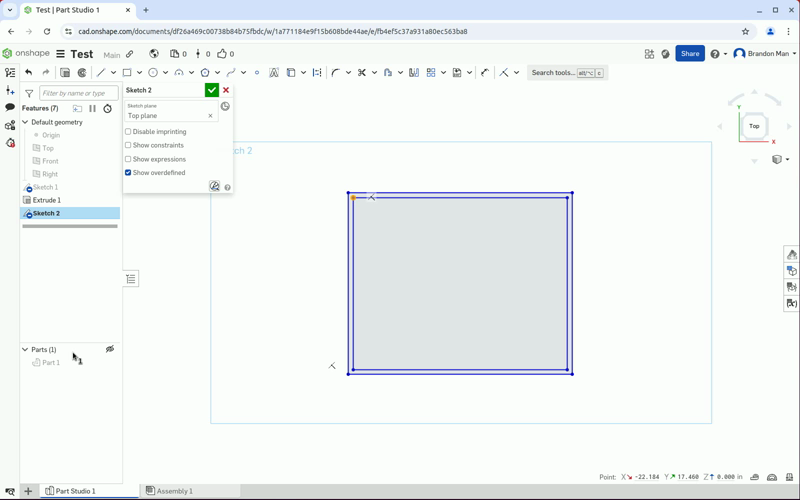
key(shift+y)
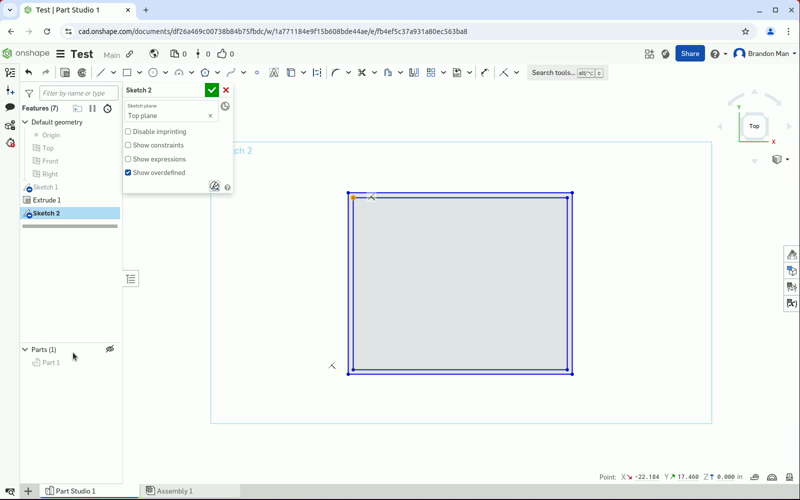
key(shift+e)
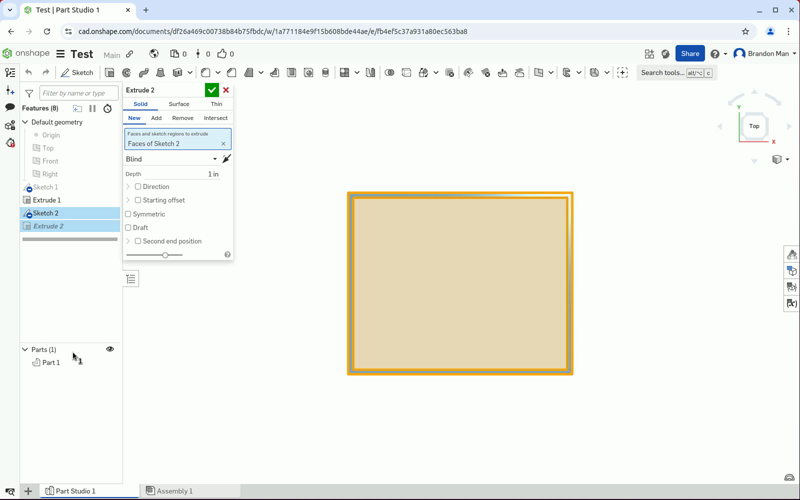
mouse_move(143, 106)
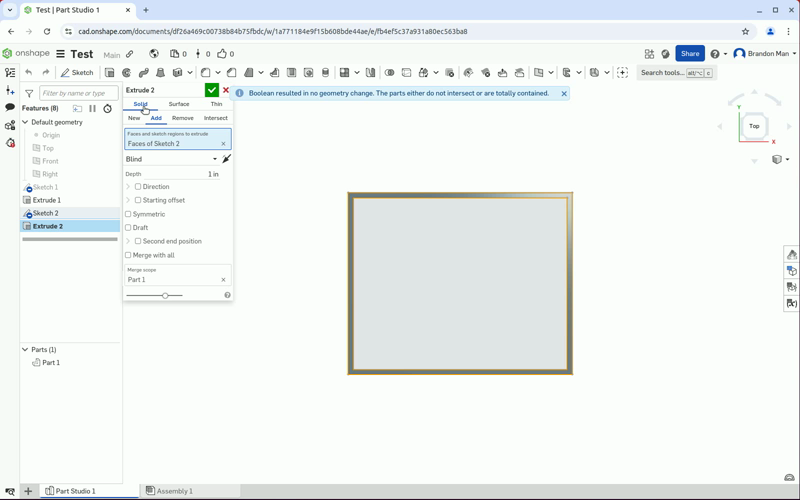
click(143, 106)
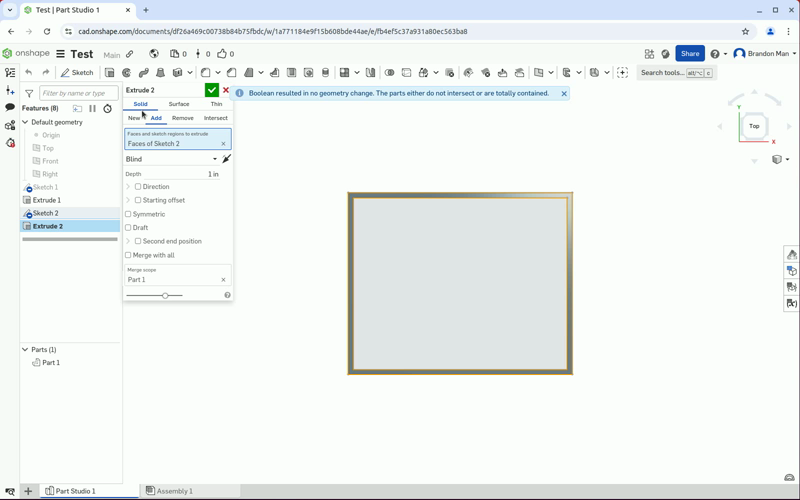
mouse_move(137, 120)
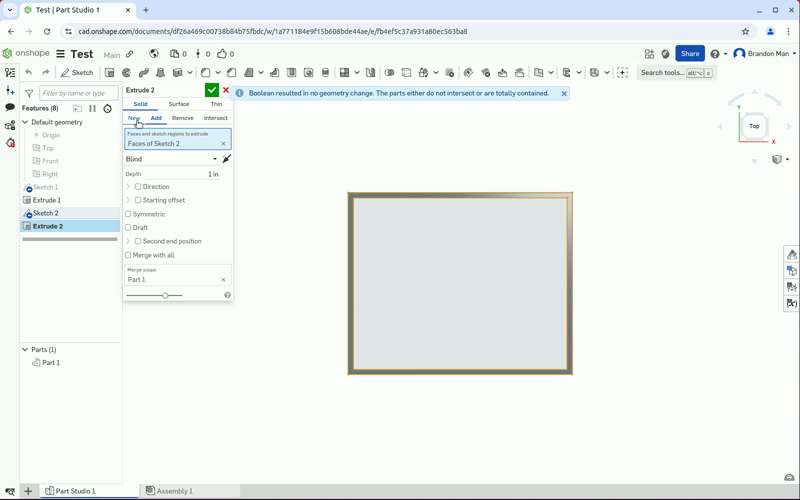
click(137, 120)
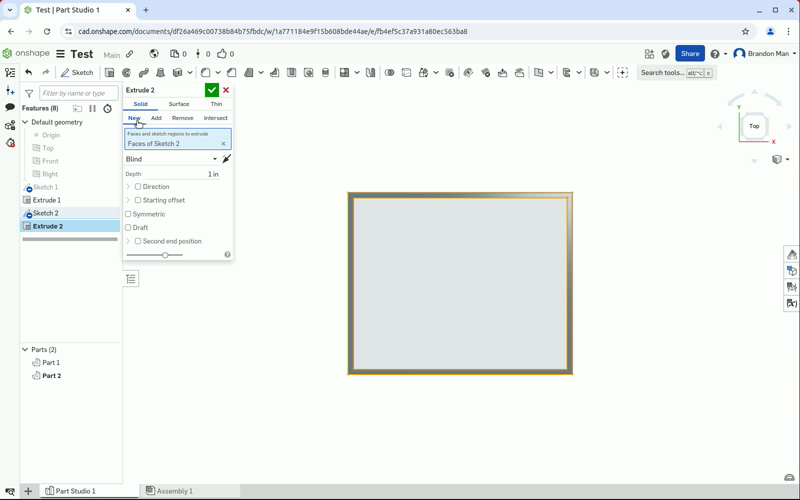
key(tab, 4)
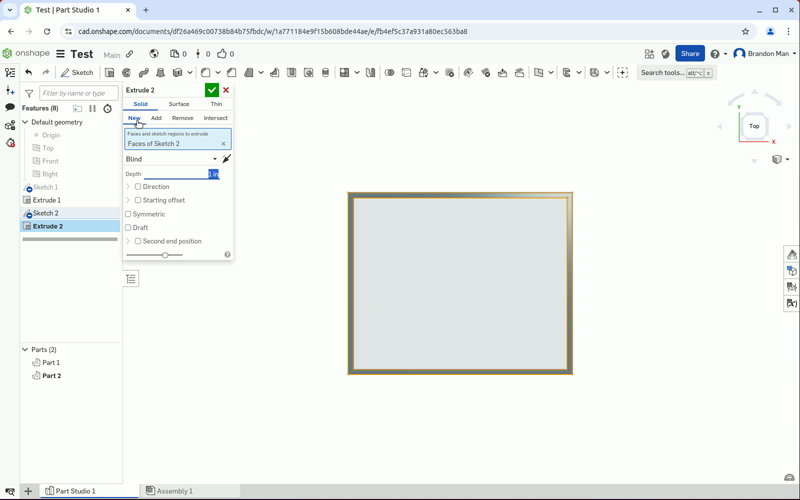
text(0.241)
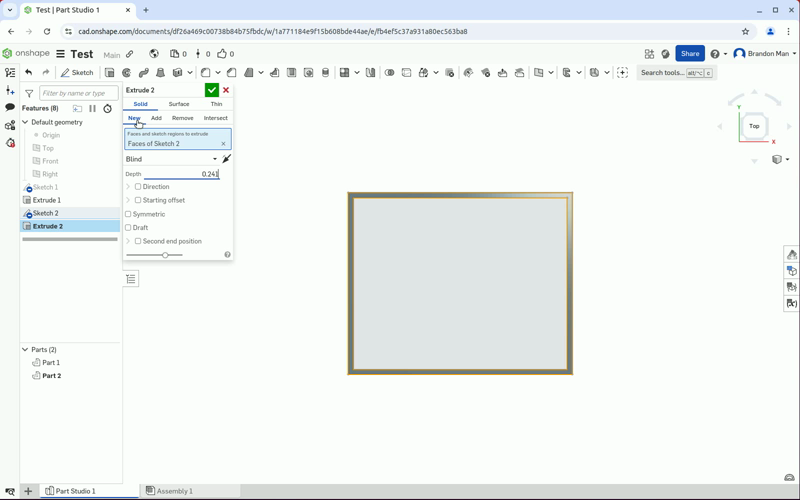
key(enter)
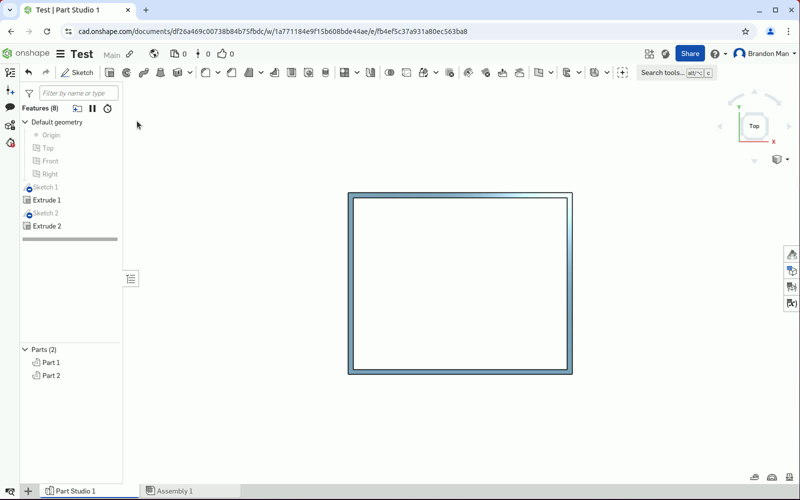
key(shift+h)
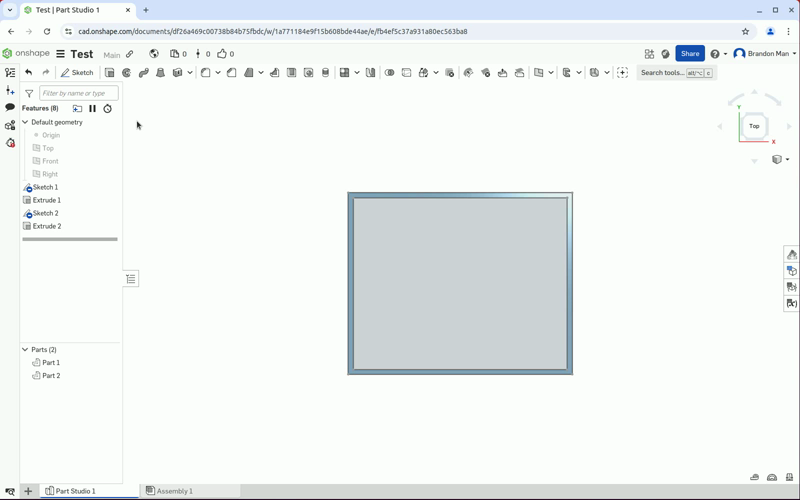
key(shift+h)
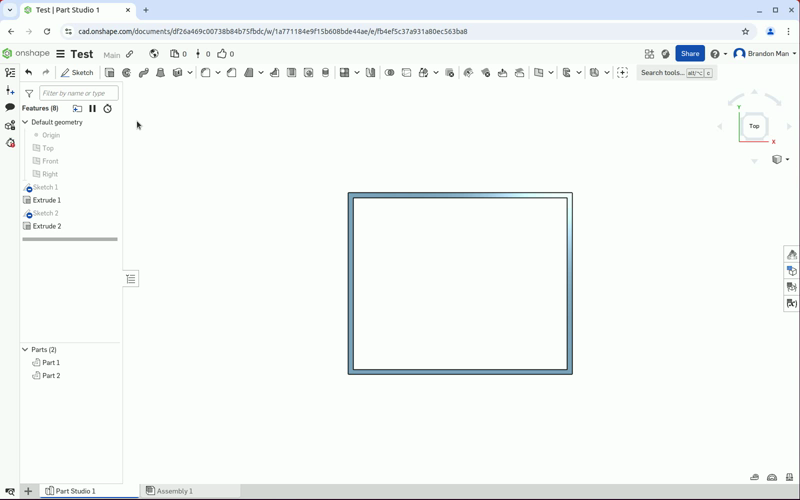
mouse_move(73, 189)
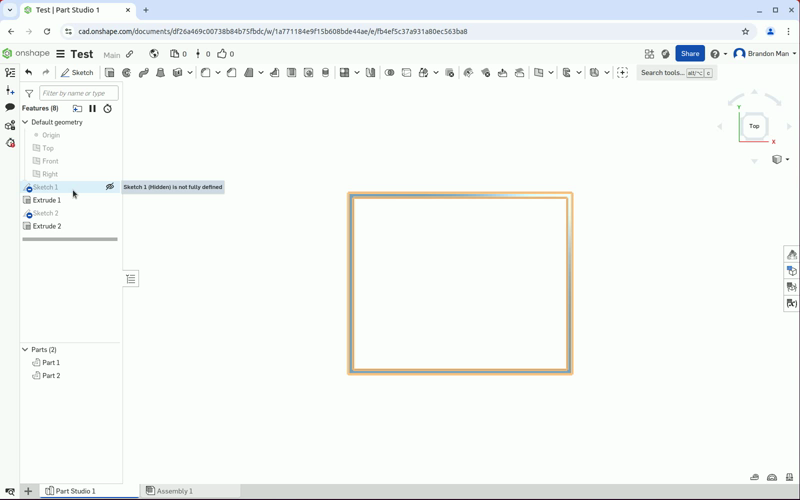
click(73, 189)
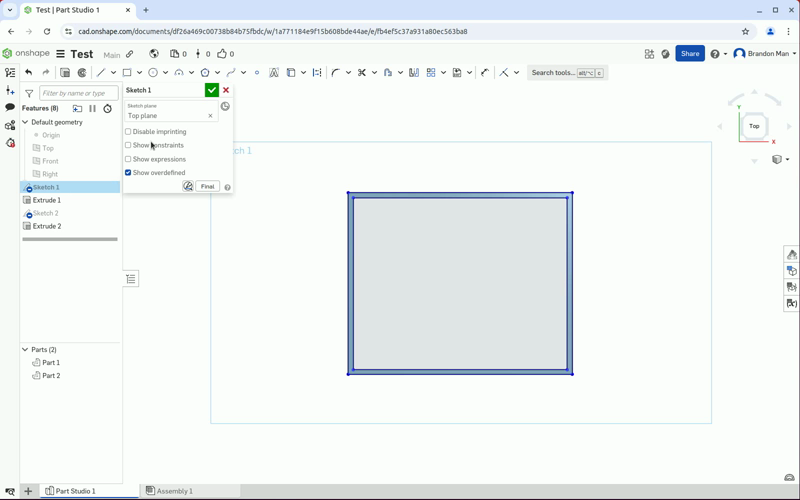
mouse_move(229, 92)
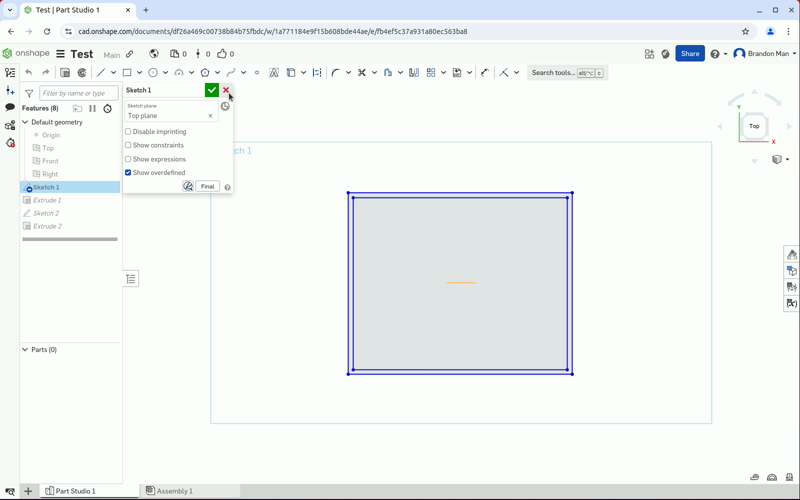
click(229, 92)
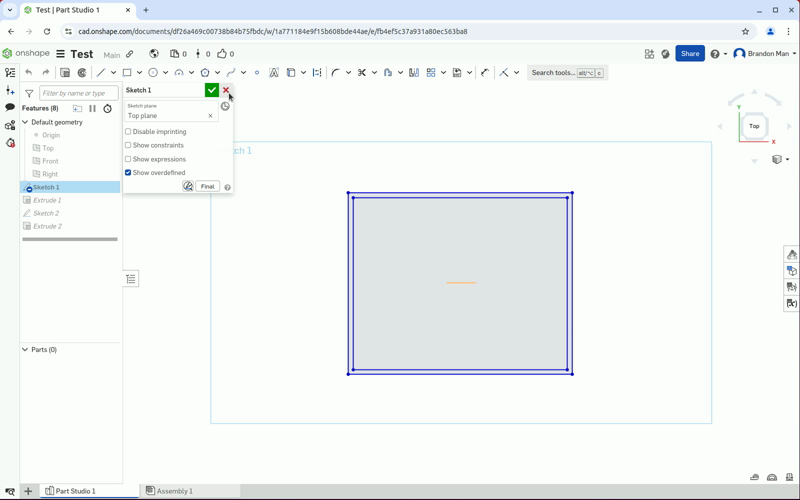
key(shift+s)
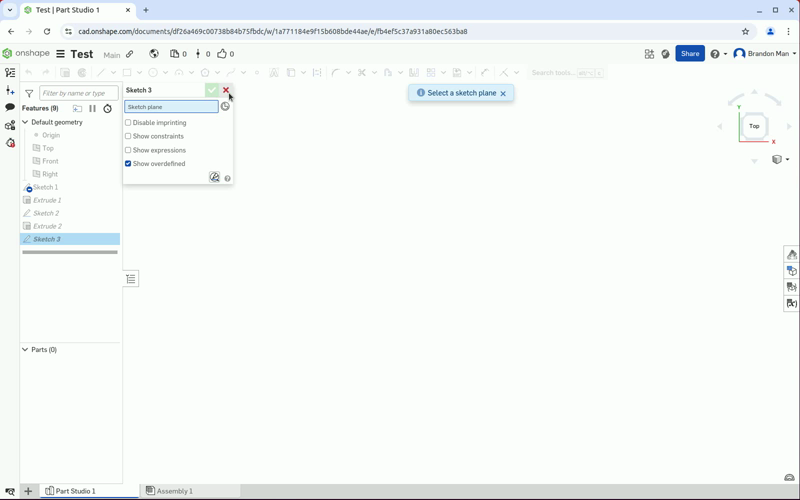
mouse_move(73, 150)
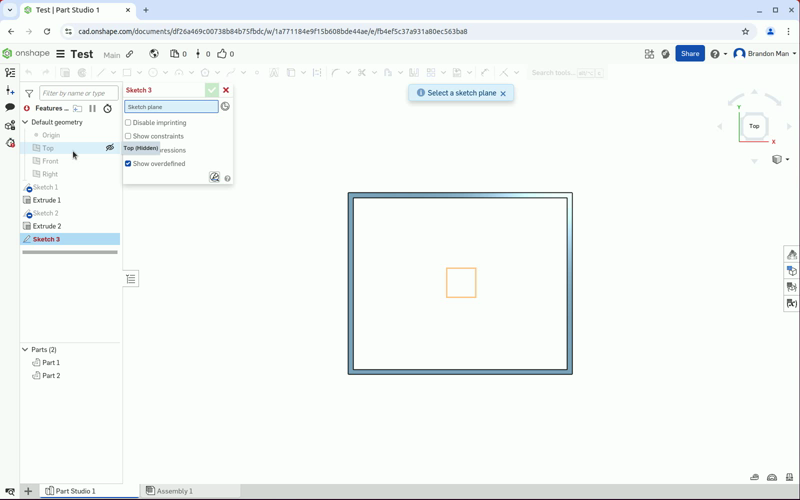
click(73, 150)
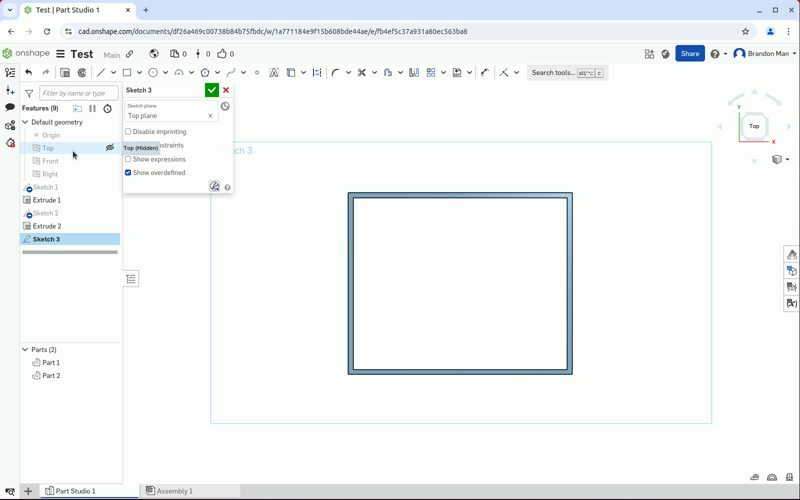
mouse_move(73, 352)
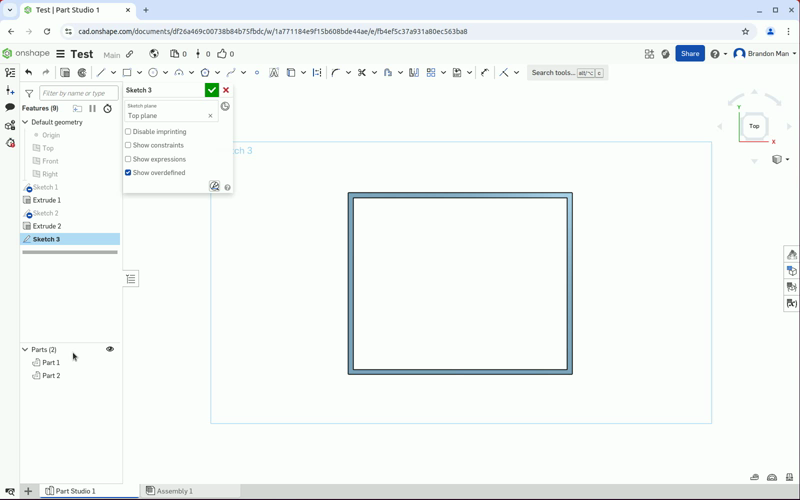
key(y)
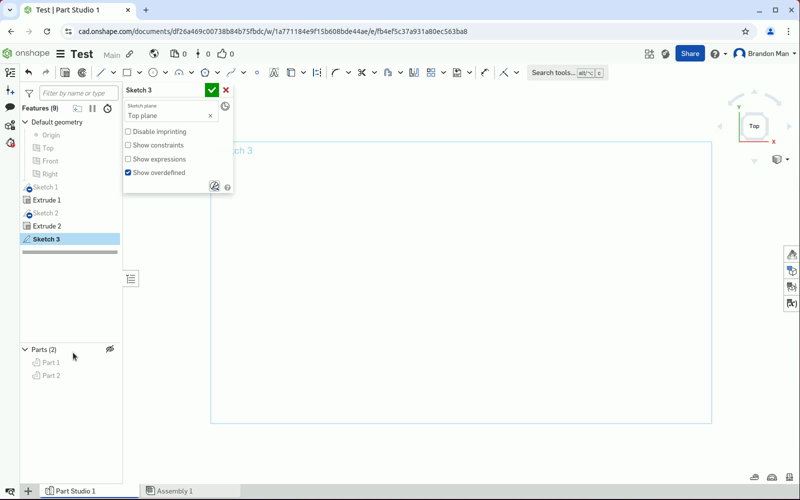
key(l)
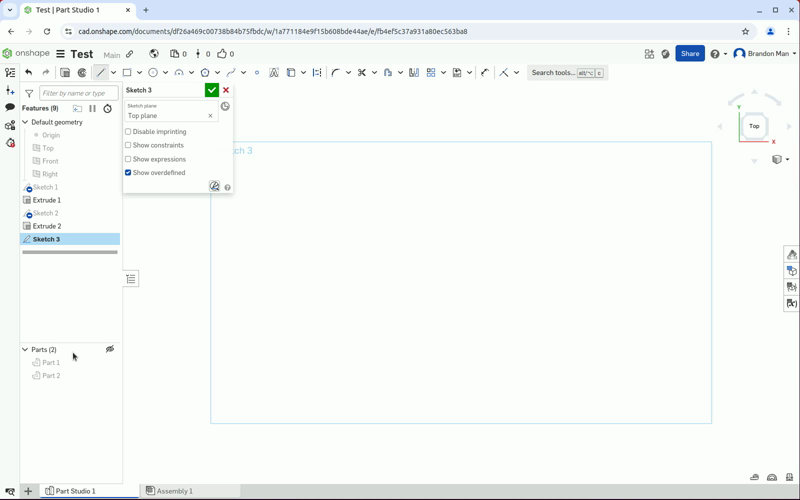
key_down(shift)
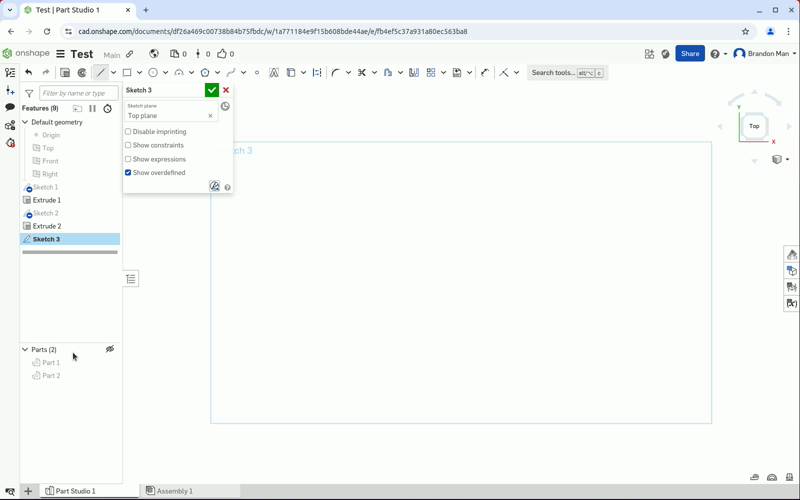
mouse_move(352, 369)
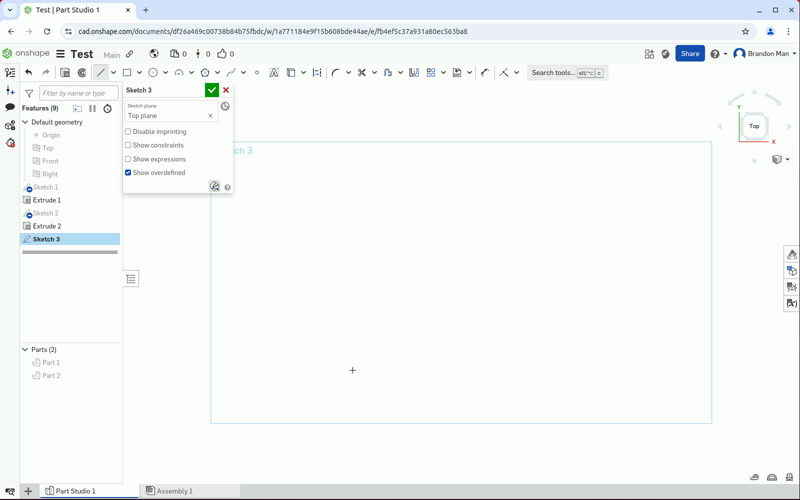
click(352, 369)
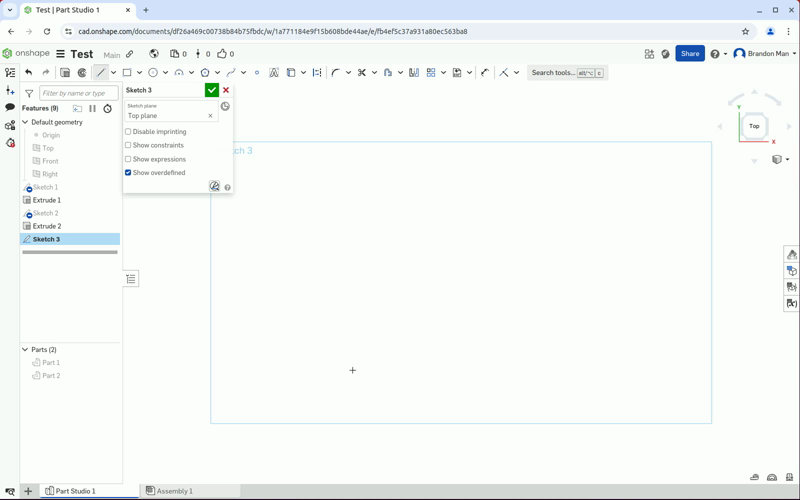
key_up(shift)
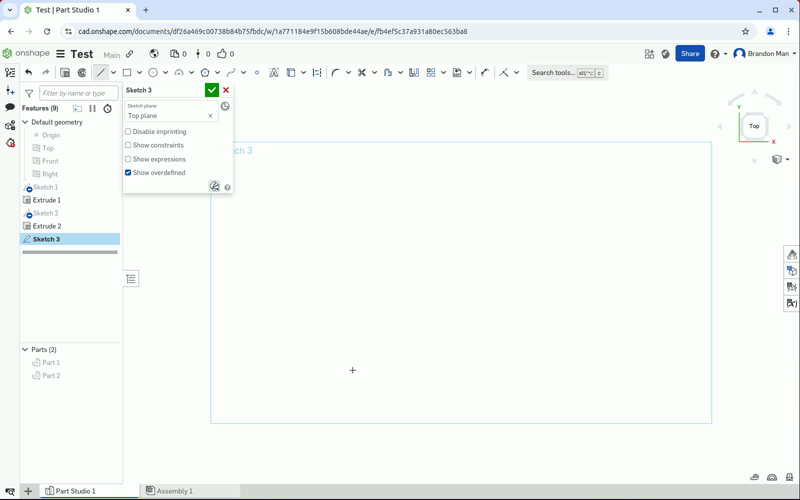
key_down(shift)
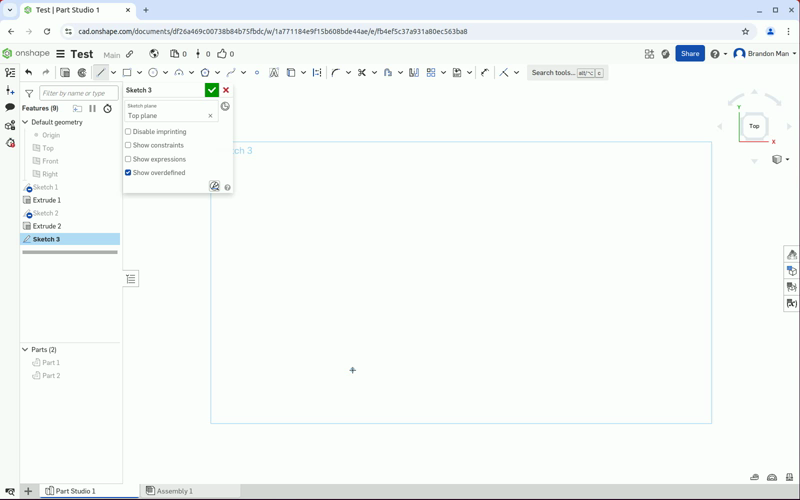
mouse_move(568, 369)
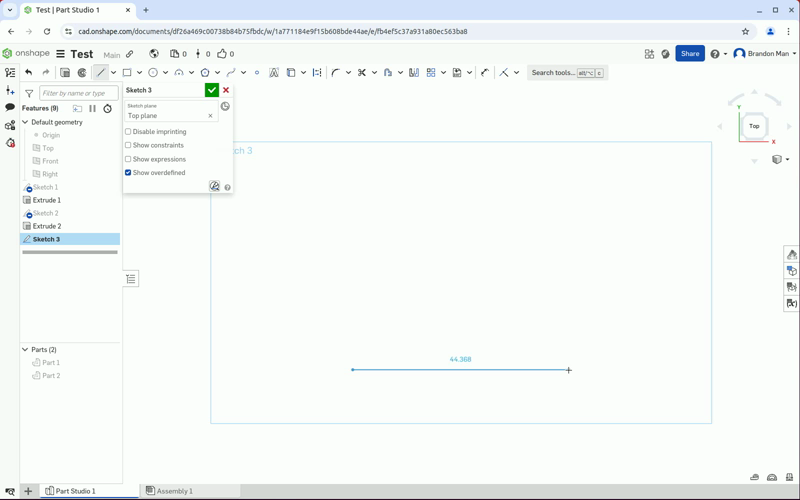
click(568, 369)
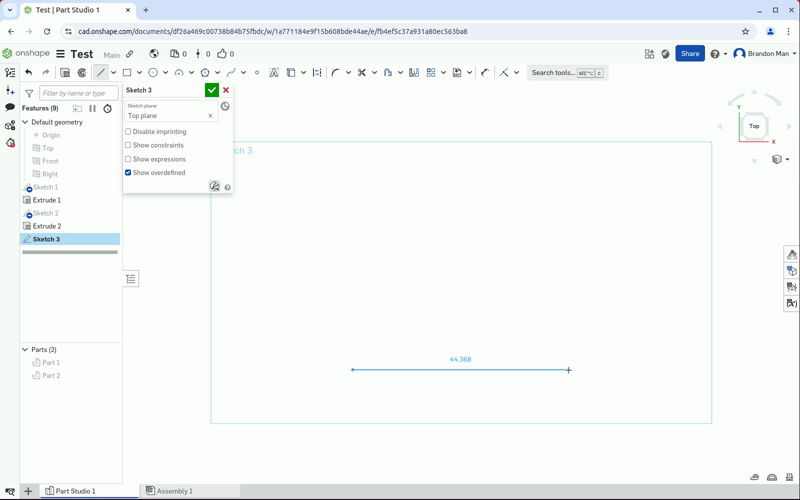
key_up(shift)
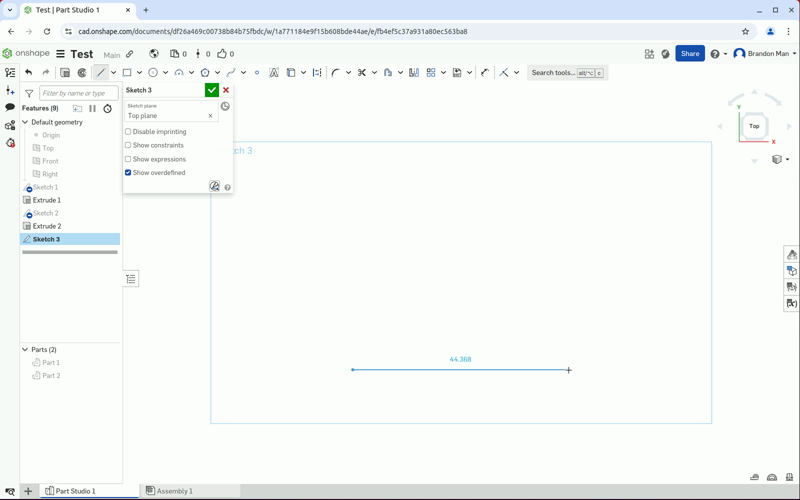
key_down(shift)
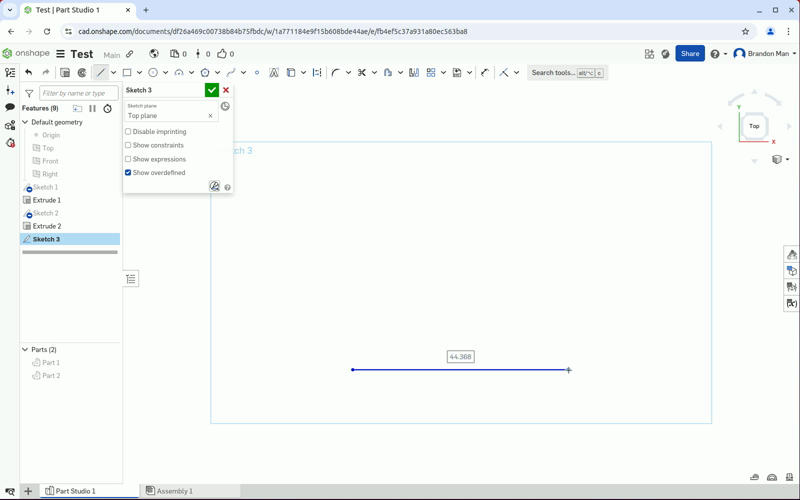
mouse_move(568, 197)
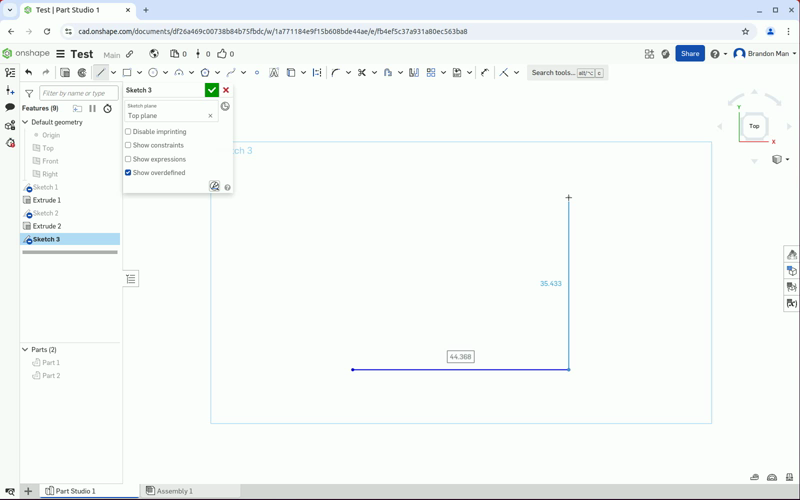
click(568, 197)
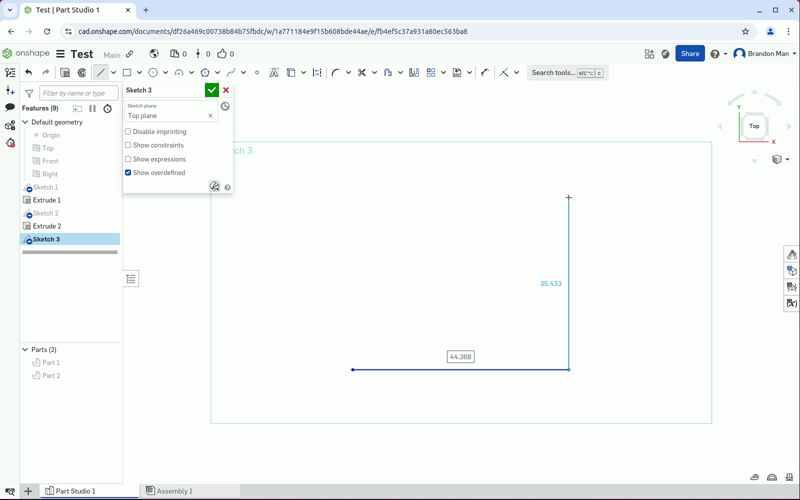
key_up(shift)
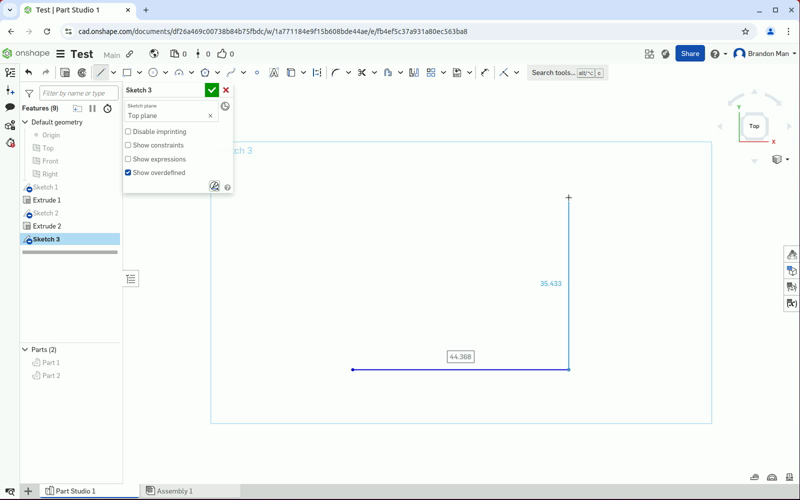
key_down(shift)
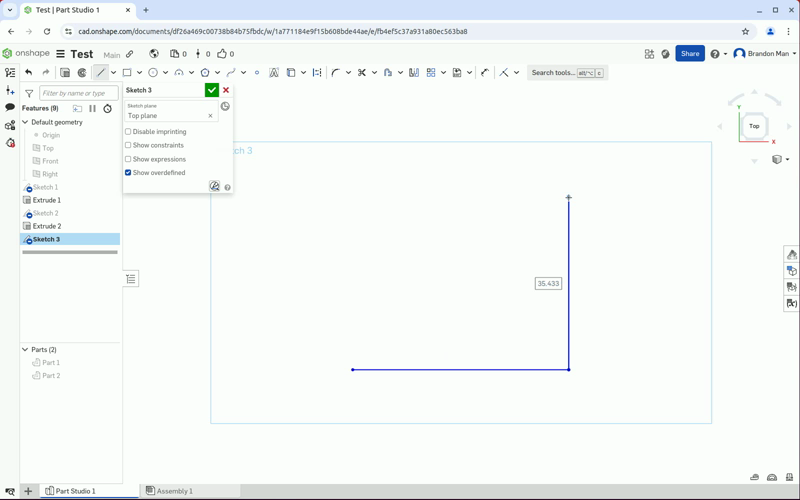
mouse_move(352, 197)
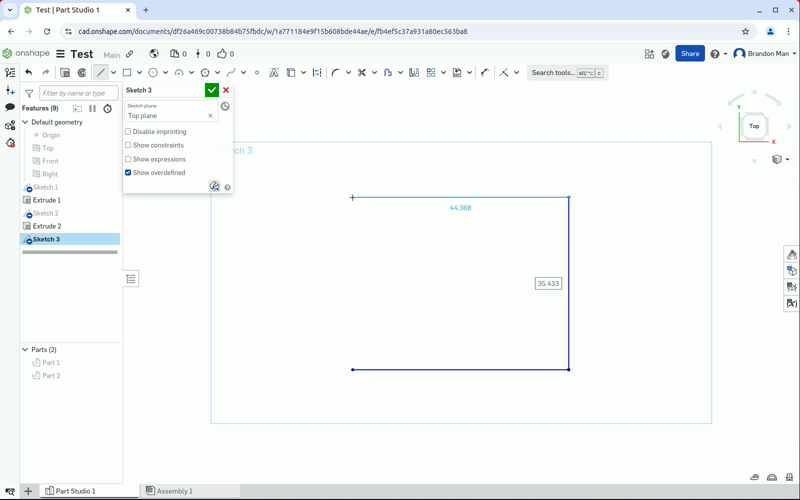
click(352, 197)
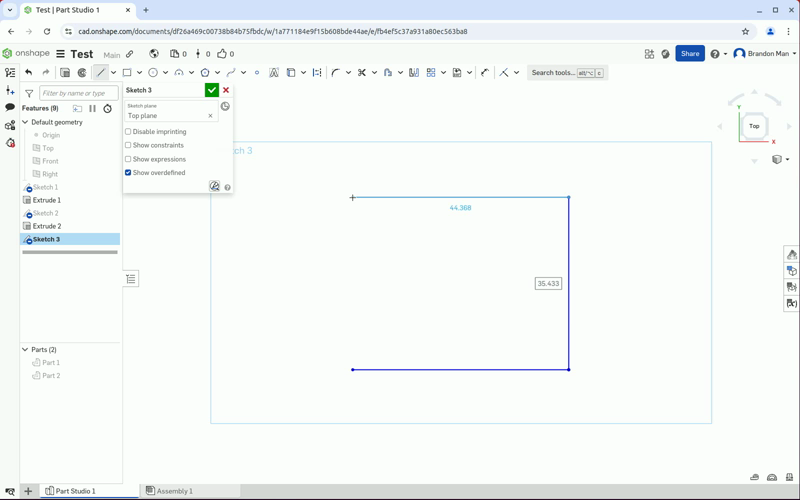
key_up(shift)
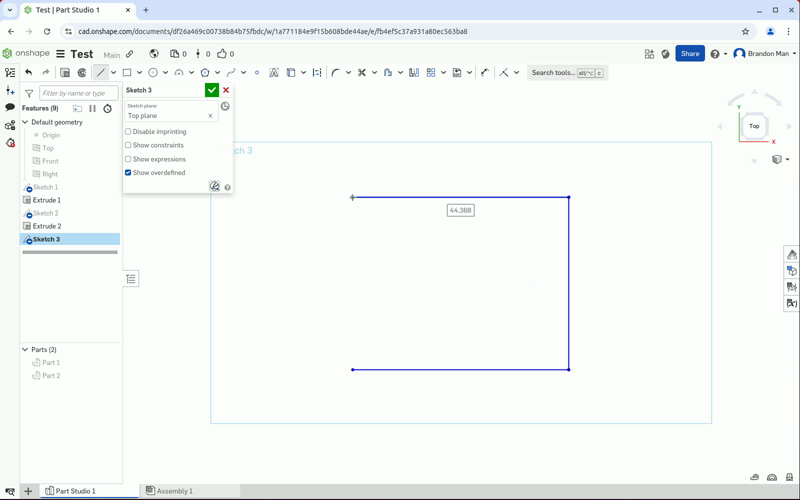
key_down(shift)
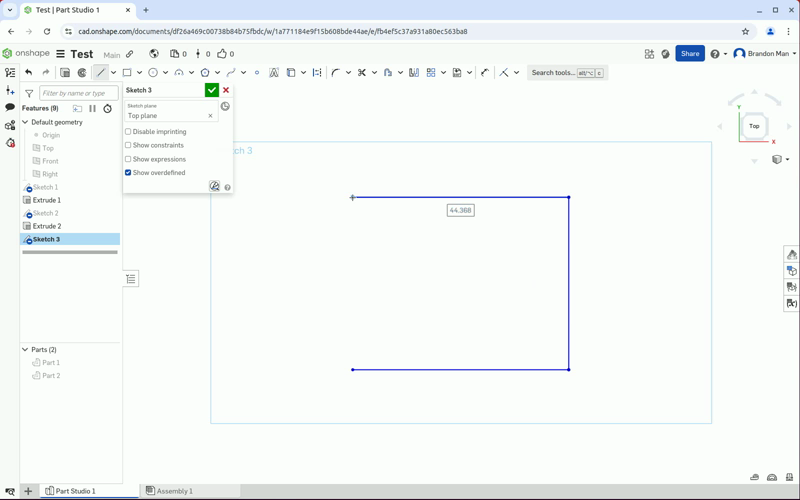
mouse_move(352, 369)
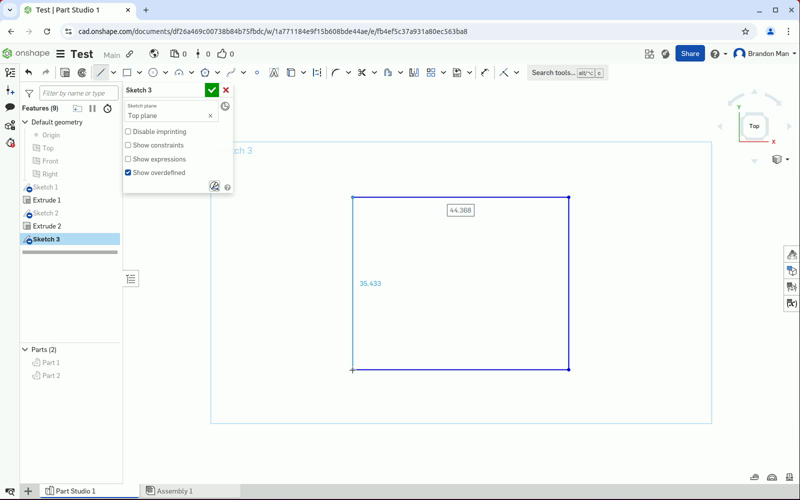
key_up(shift)
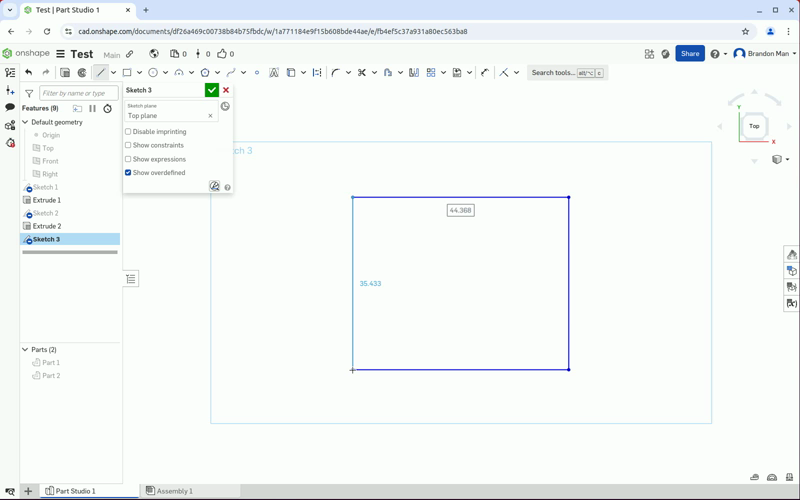
click(352, 369)
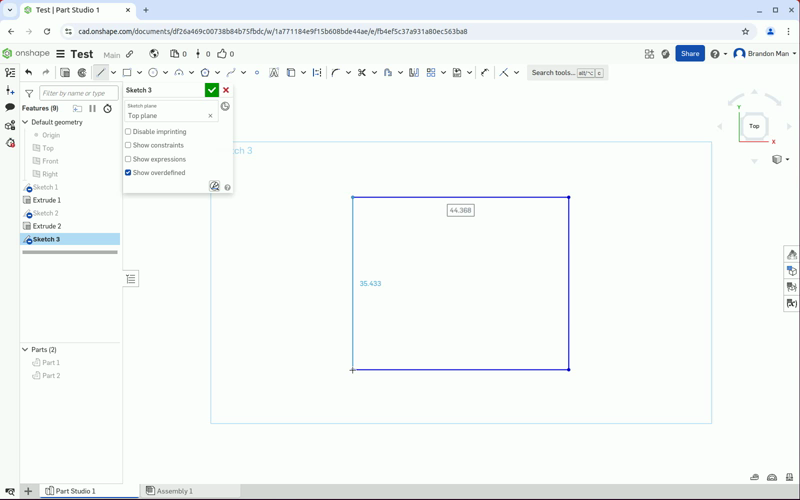
key(esc)
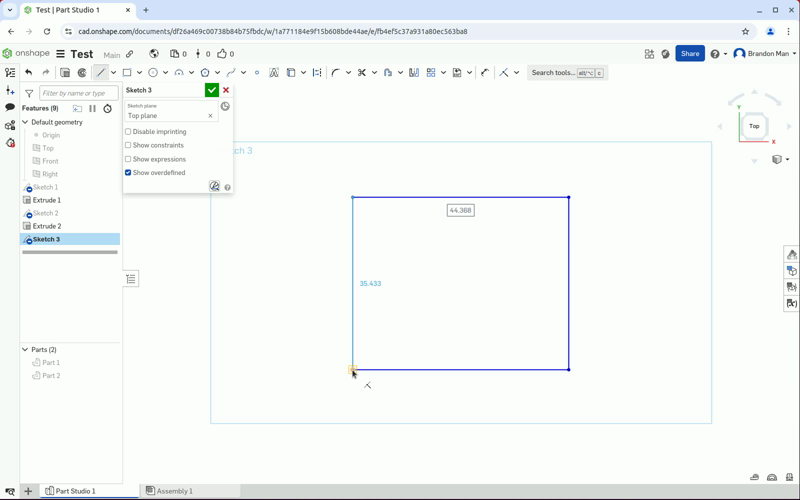
mouse_move(543, 306)
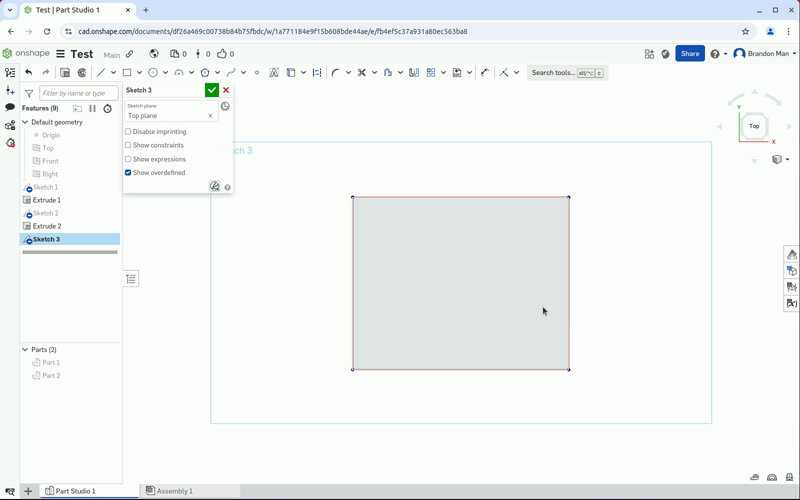
click(543, 306)
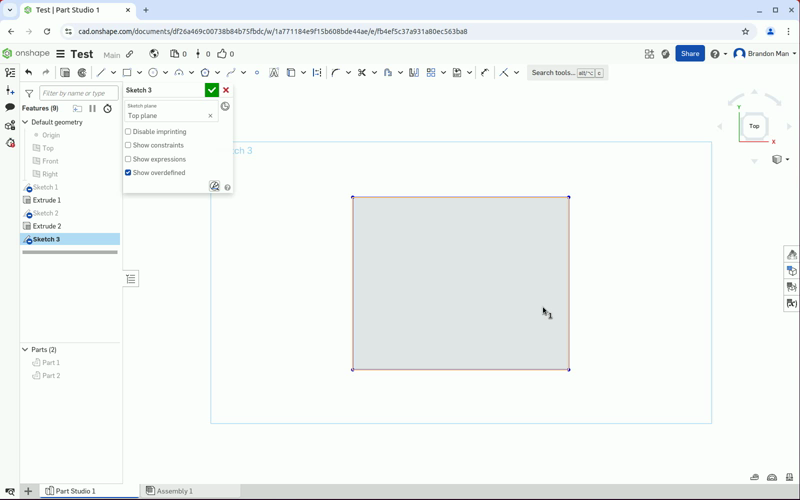
mouse_move(73, 352)
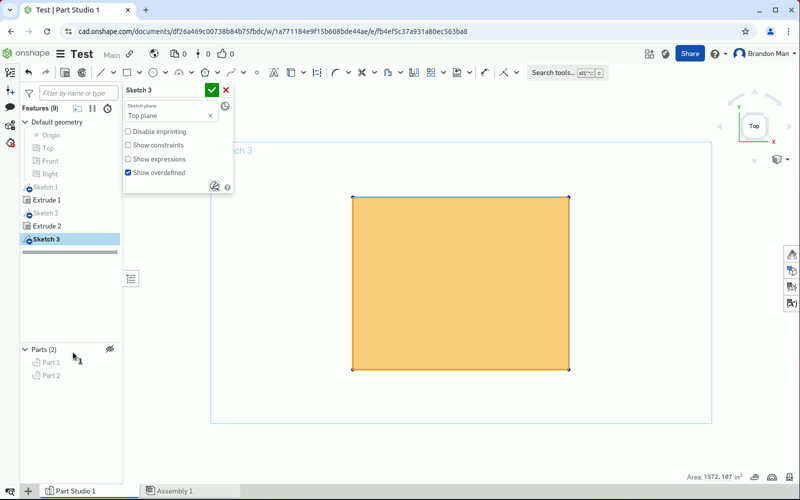
key(shift+y)
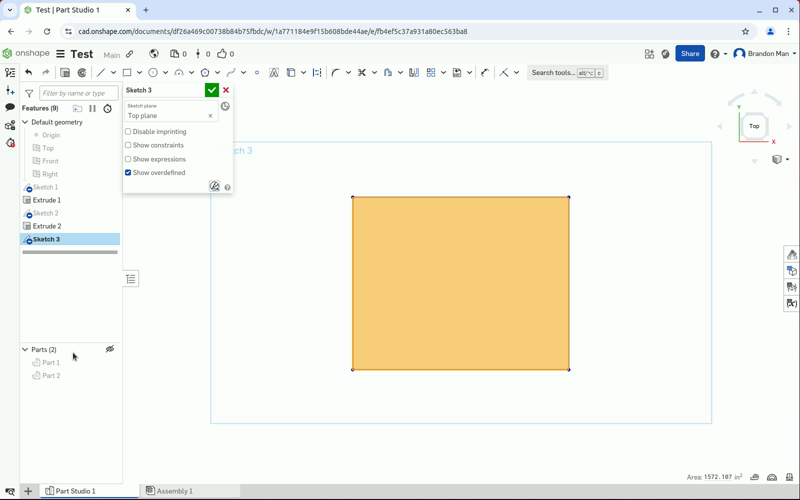
key(shift+e)
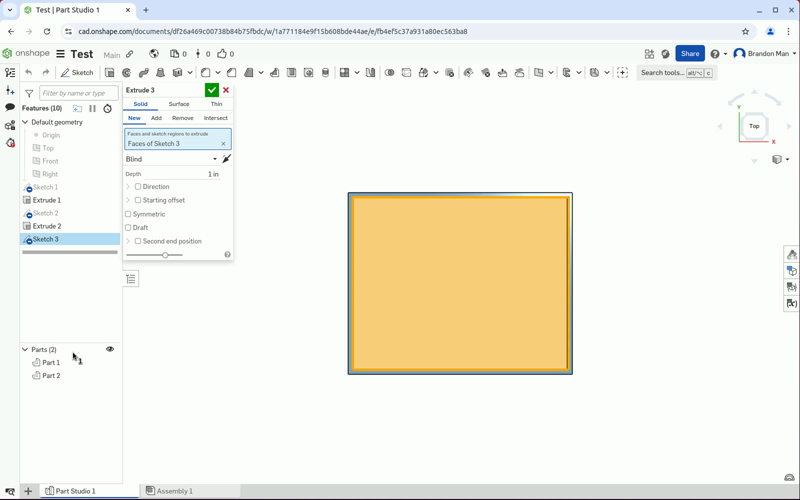
mouse_move(143, 106)
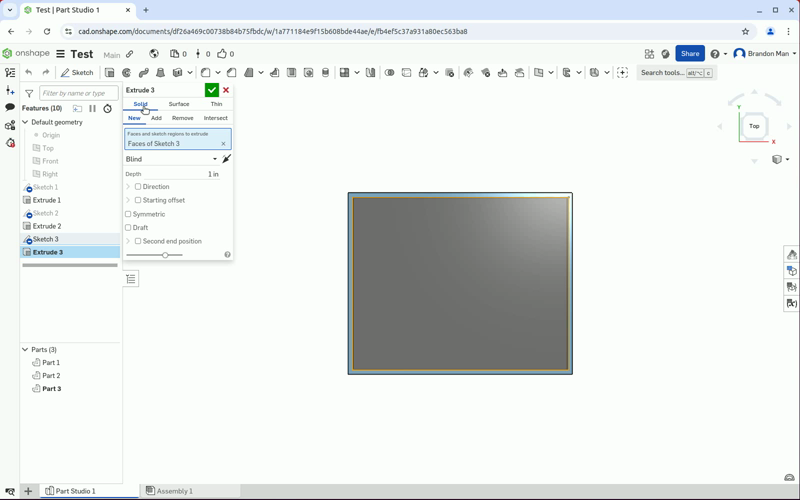
click(143, 106)
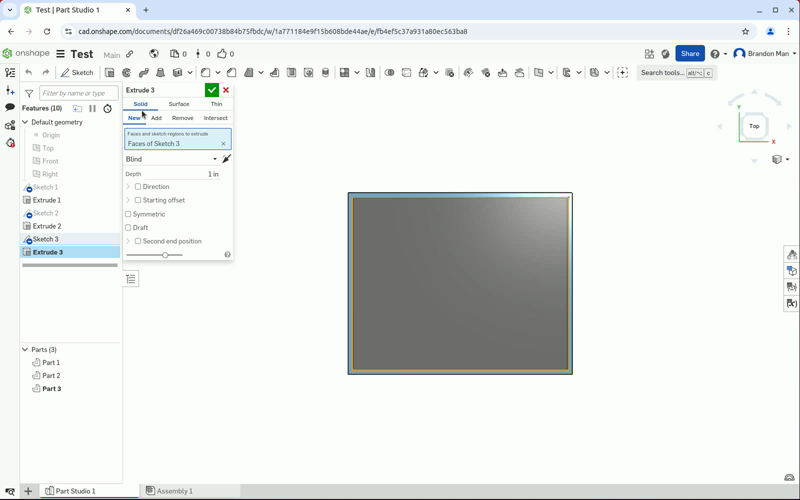
mouse_move(137, 120)
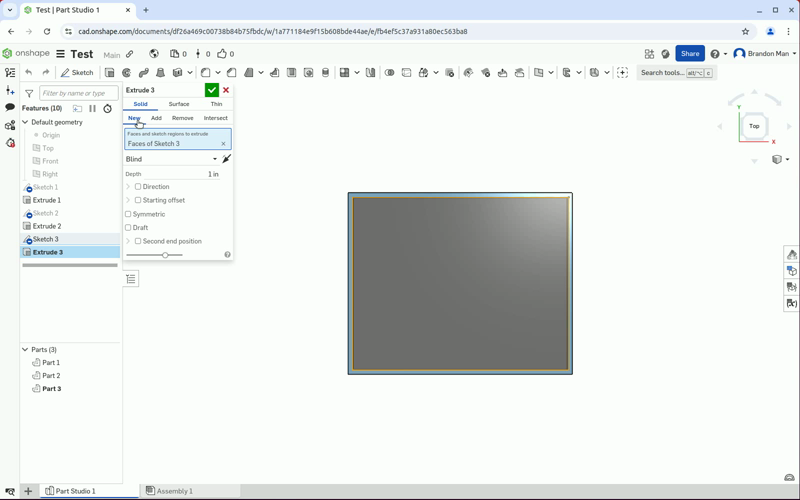
click(137, 120)
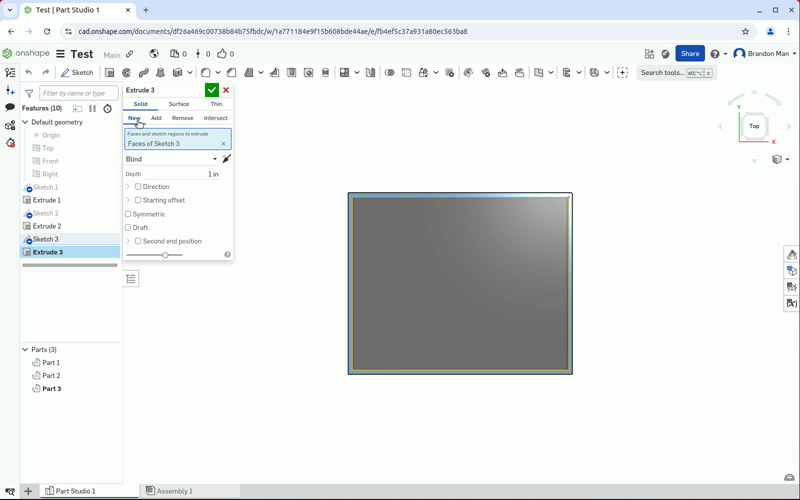
key(tab, 4)
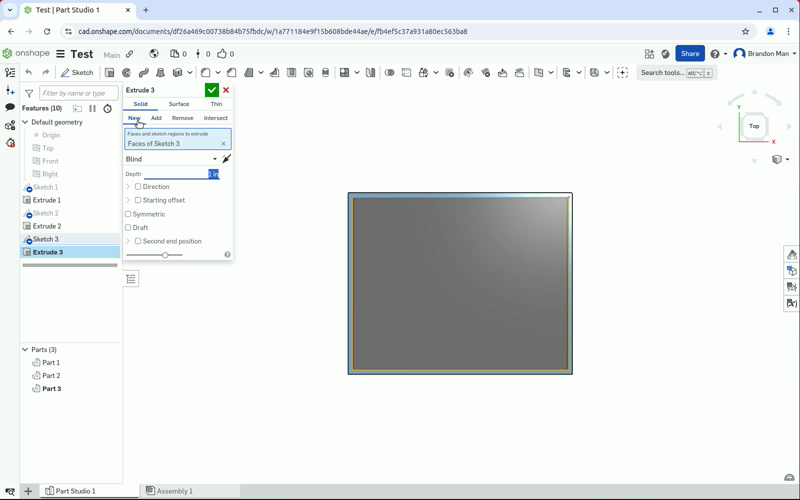
text(0.241)
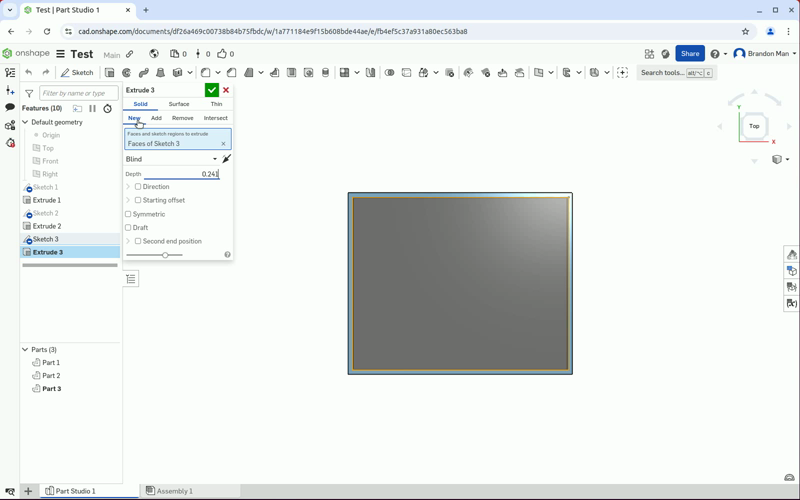
key(enter)
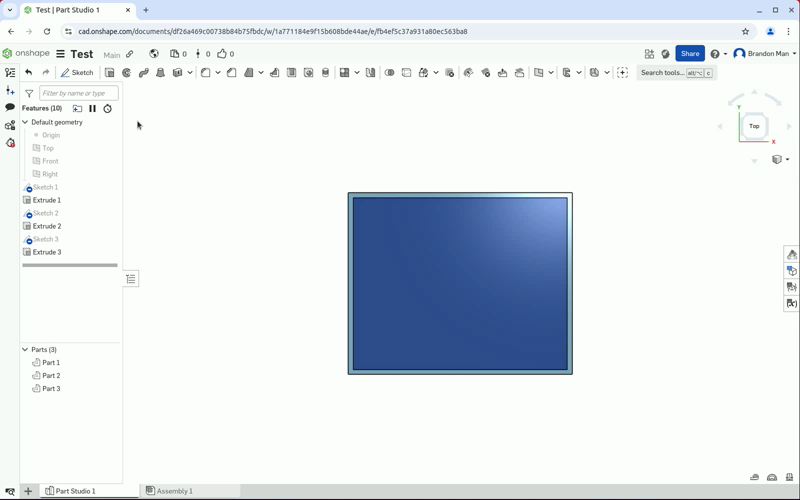
key(shift+h)
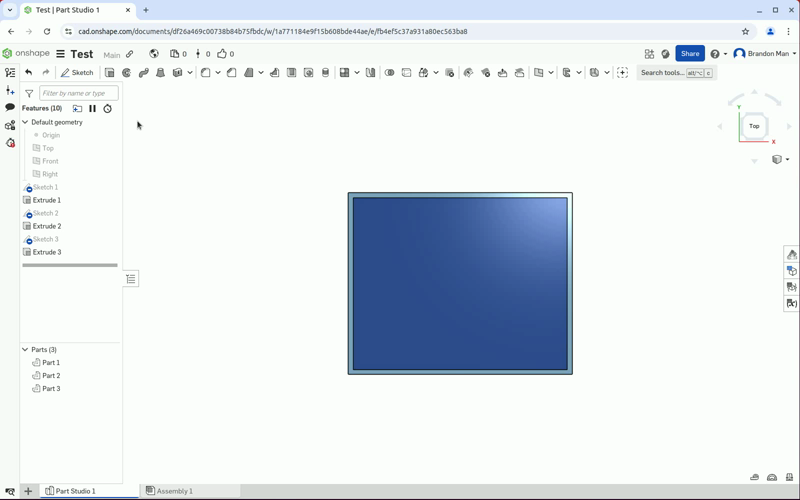
key(shift+h)
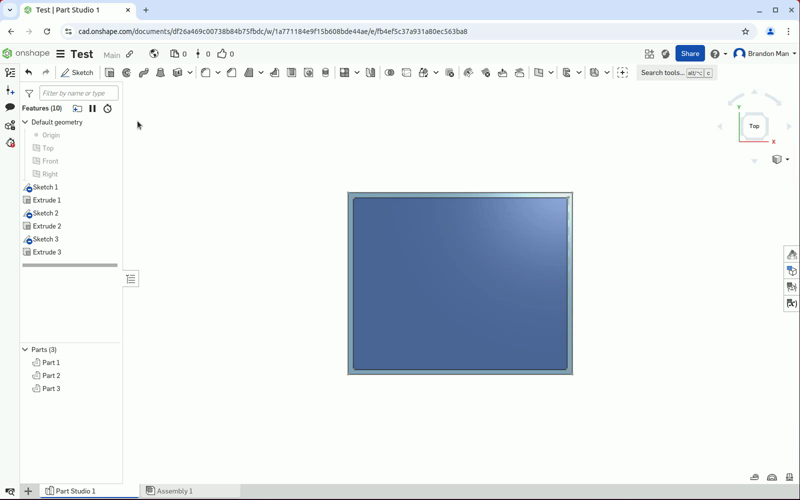
key(shift+7)
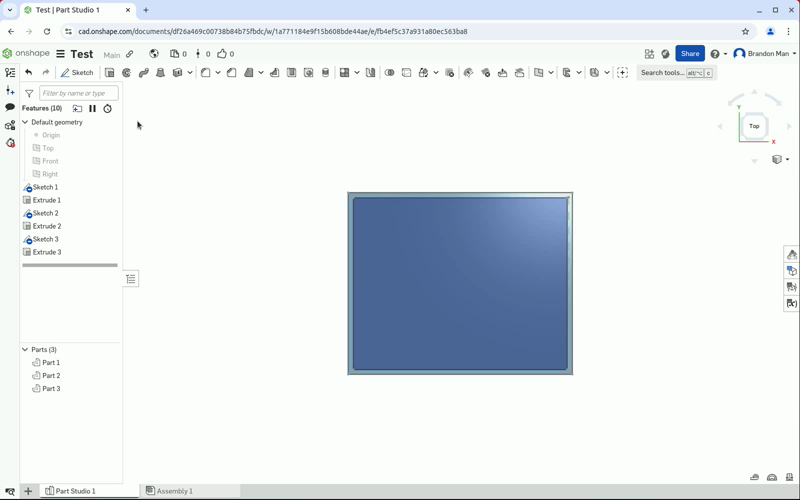
key(up, 3)
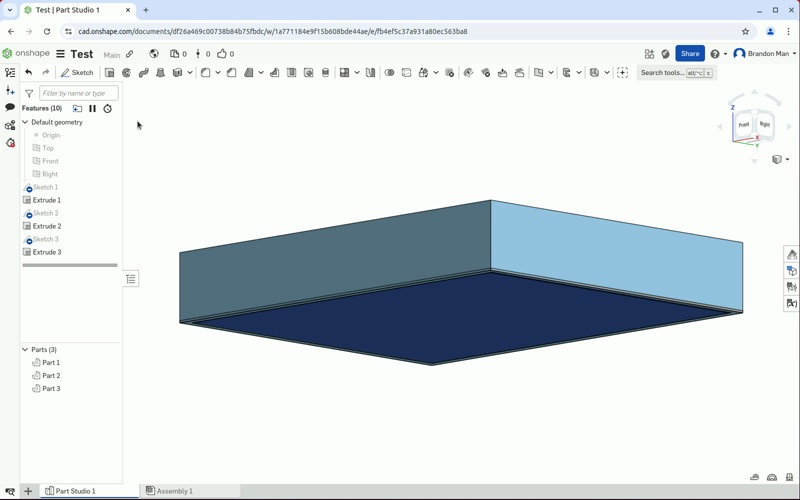
key(left, 3)
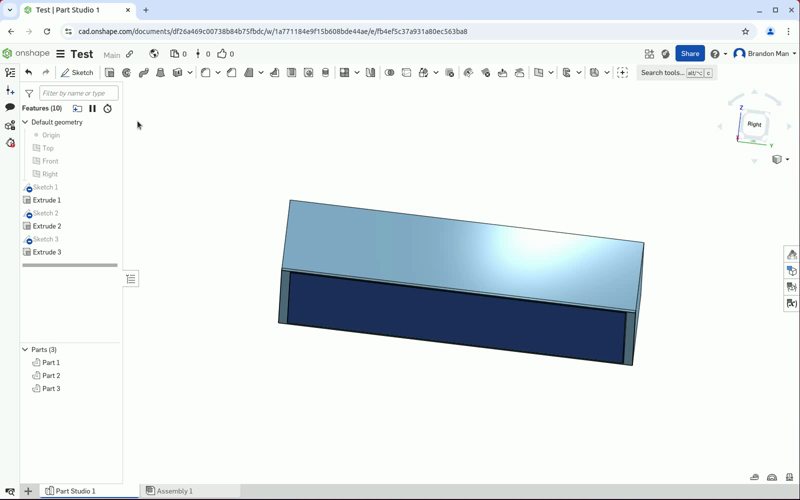
key(right, 3)
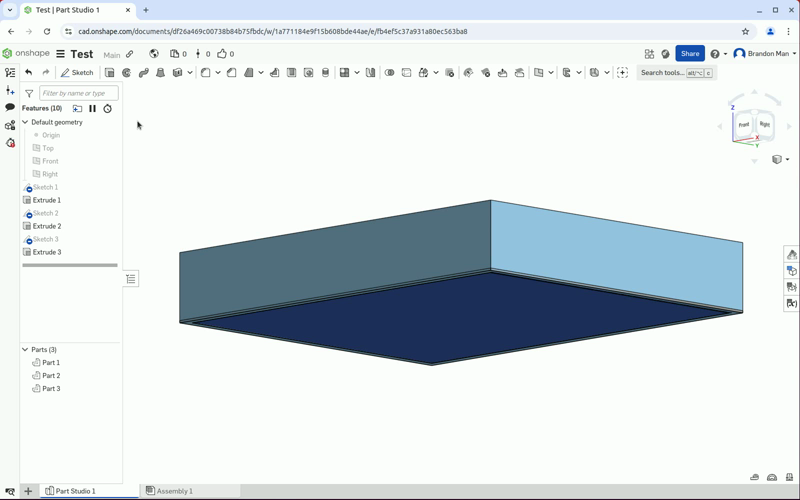
key(down, 3)
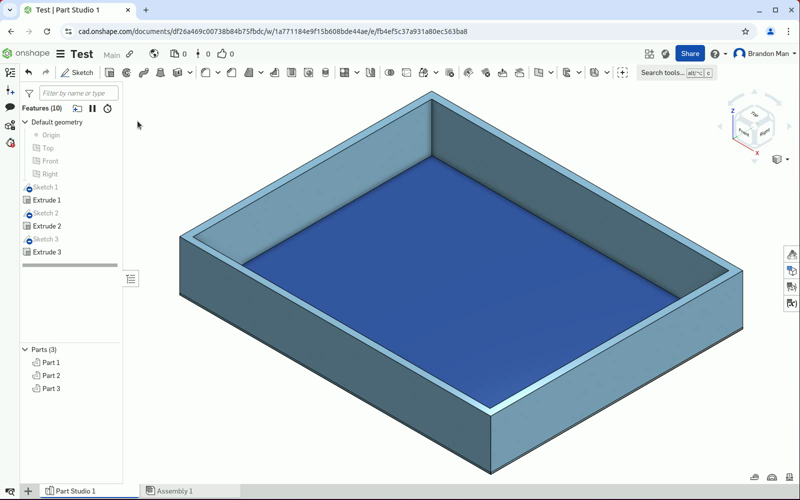
mouse_move(73, 189)
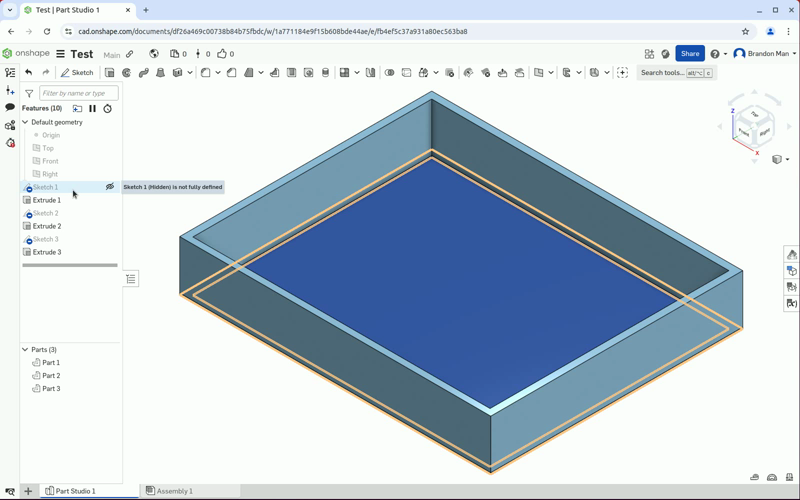
click(73, 189)